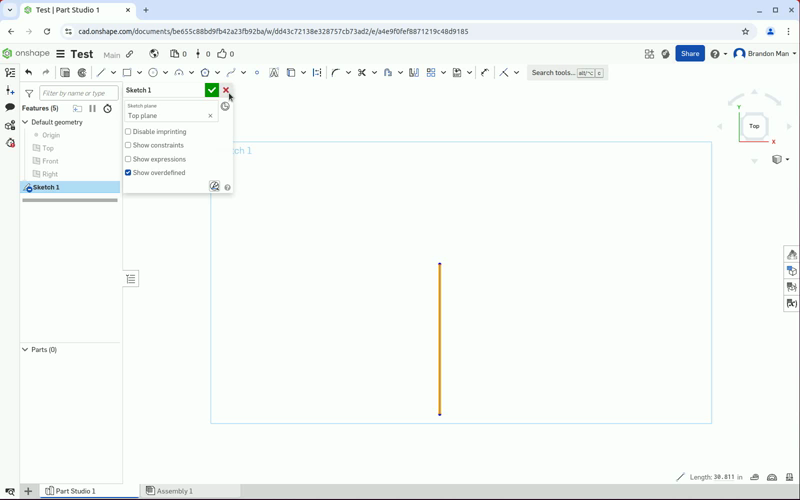
key(shift+h)
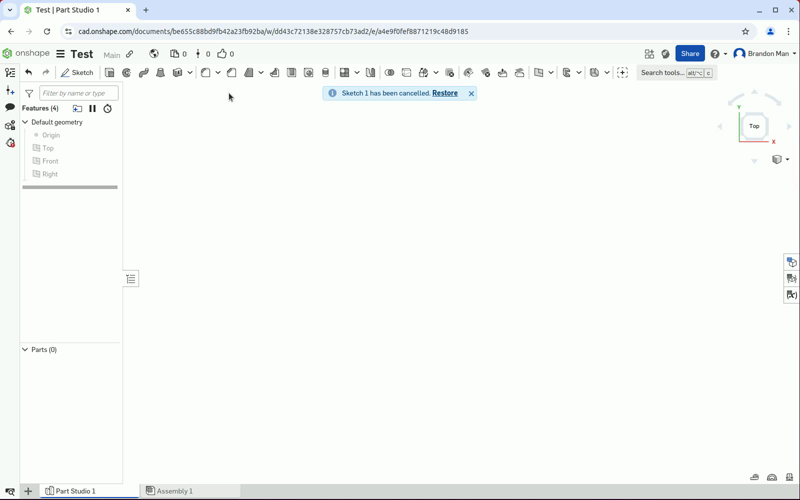
mouse_move(73, 352)
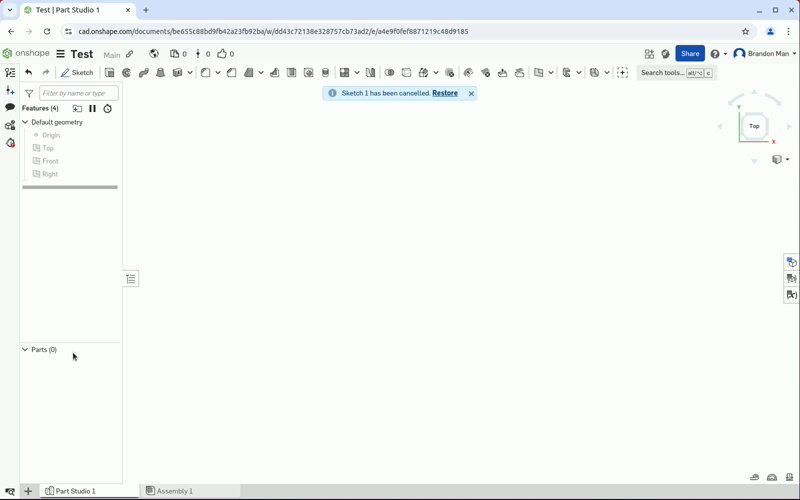
key(y)
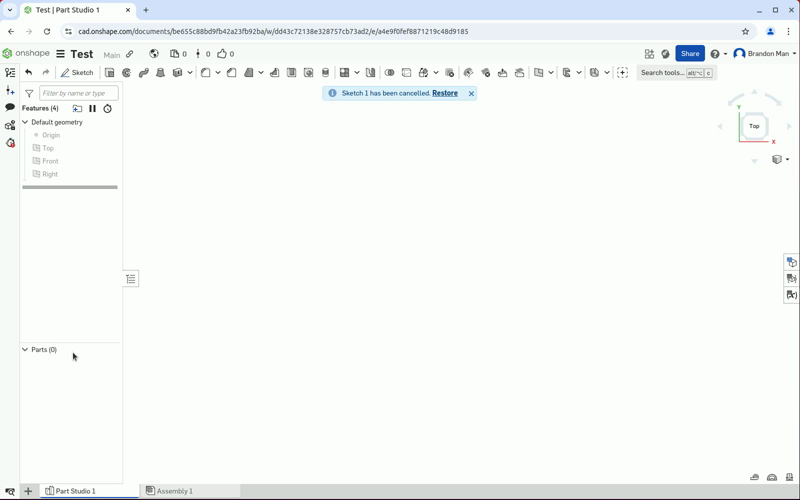
key(shift+p)
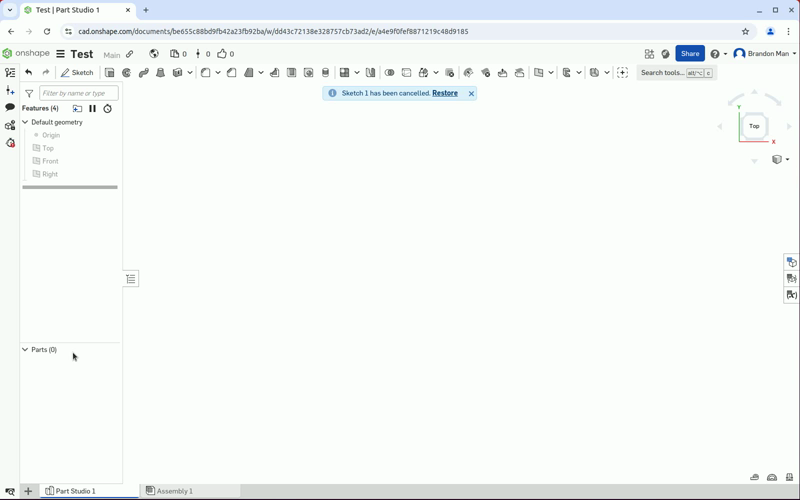
key(space)
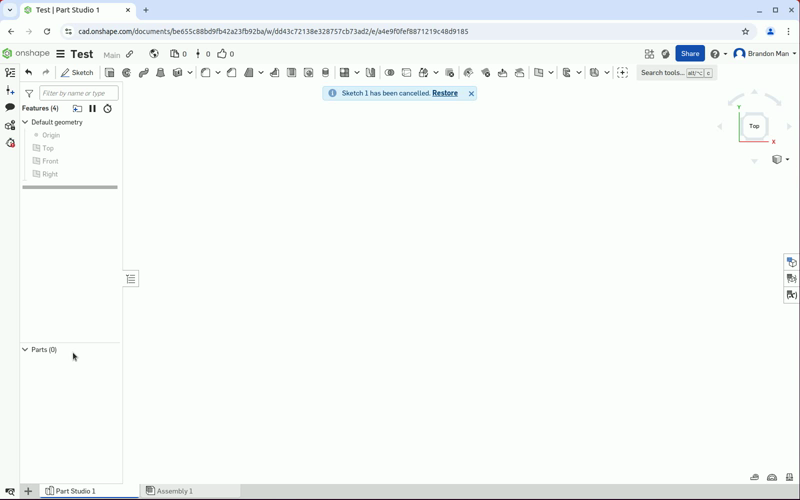
key_down(shift)
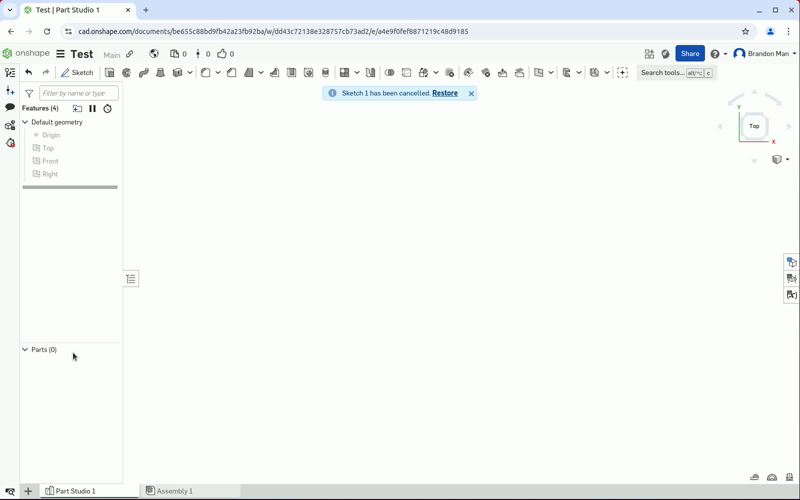
key(up)
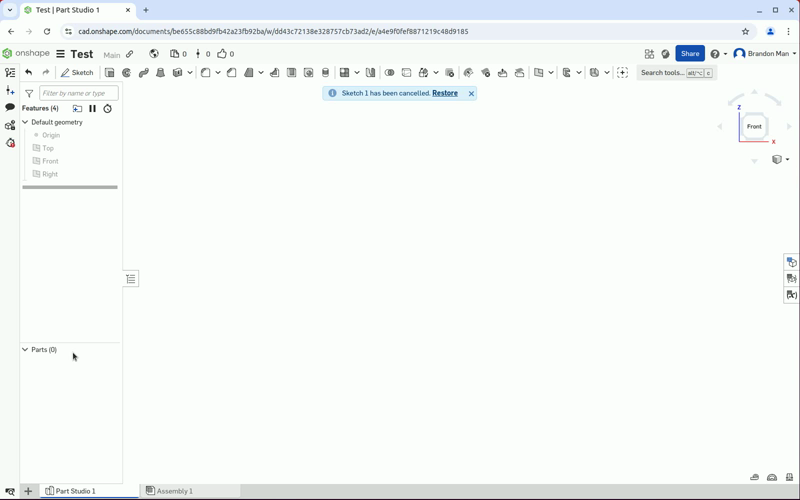
key_up(shift)
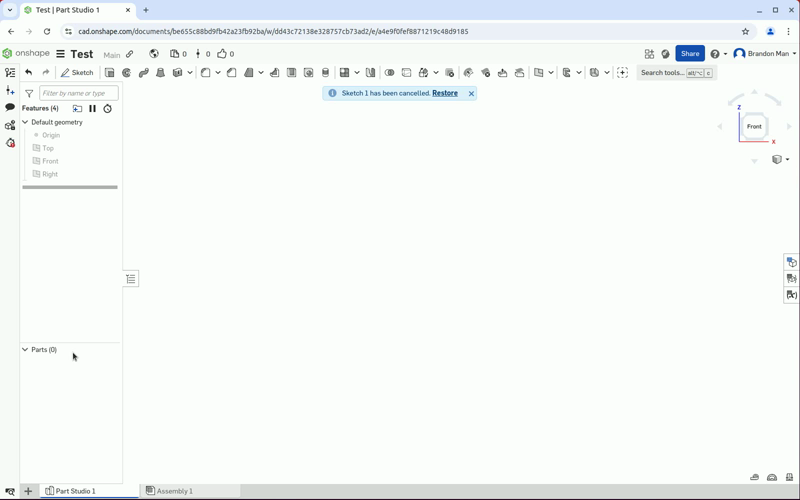
mouse_move(73, 352)
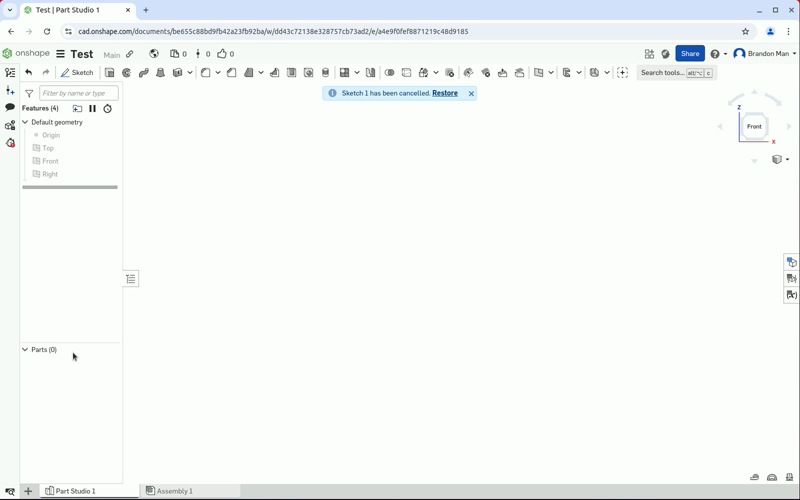
key(shift+y)
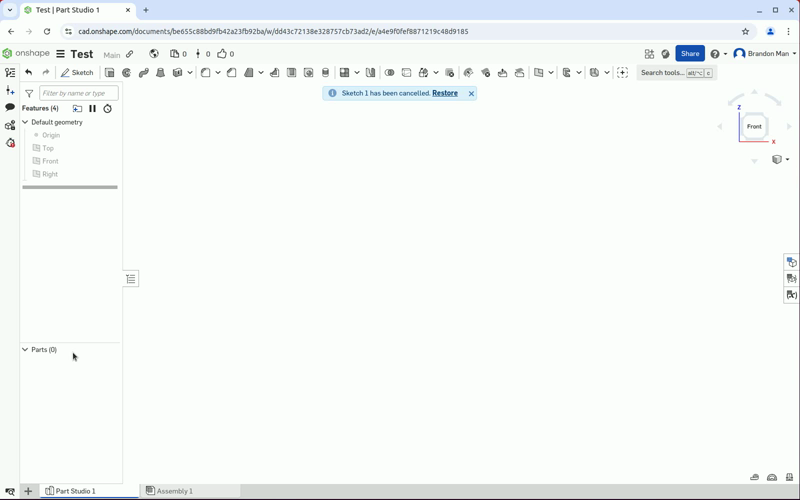
key(shift+s)
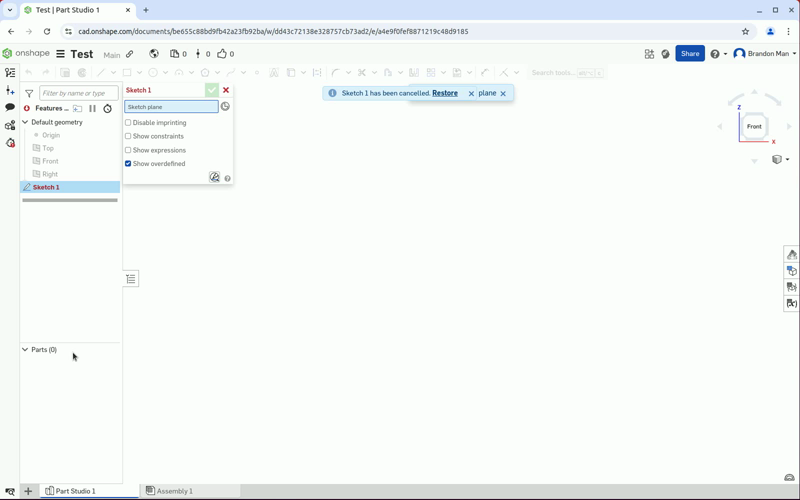
mouse_move(73, 163)
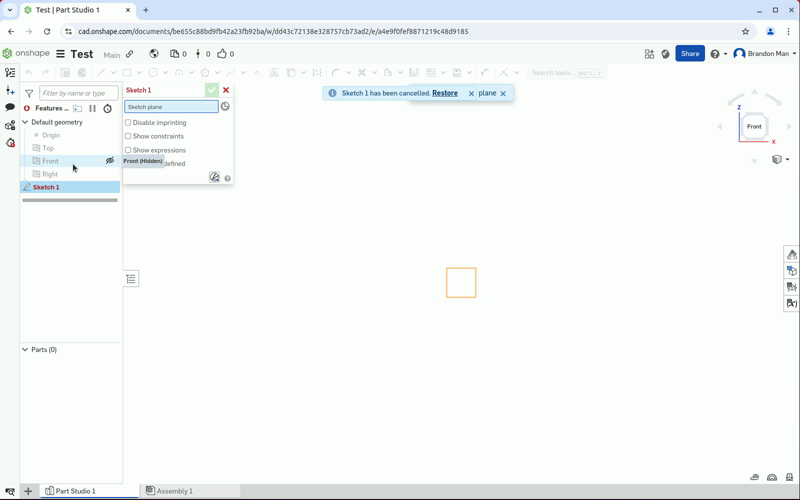
click(73, 163)
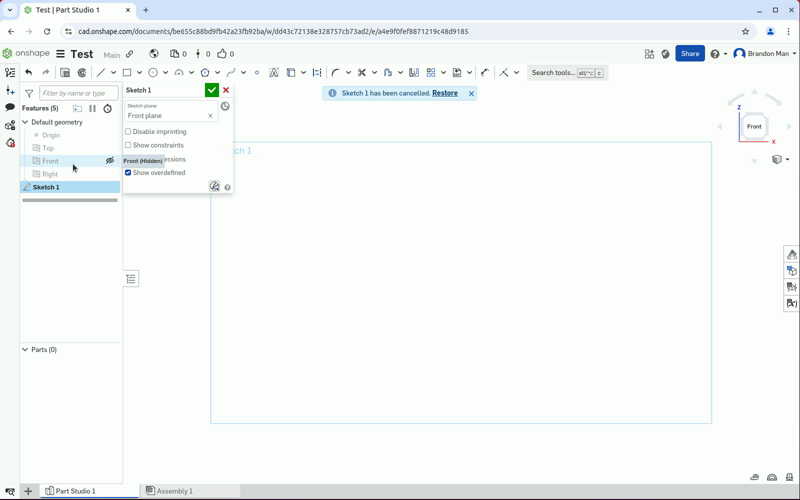
mouse_move(73, 352)
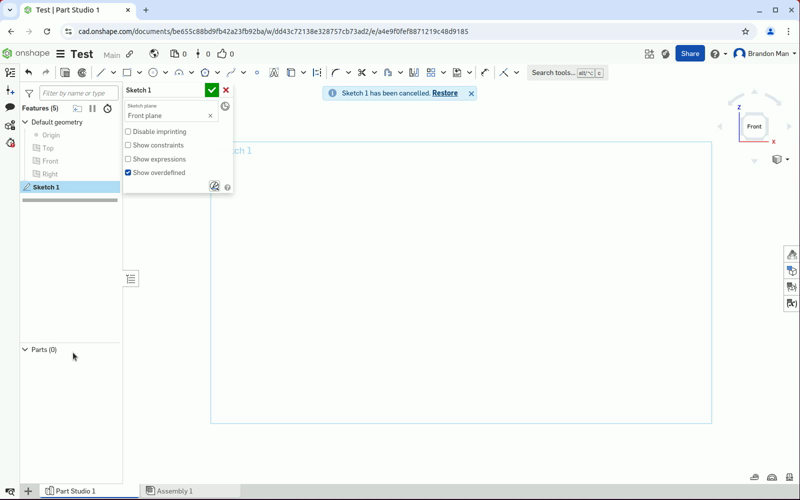
key(y)
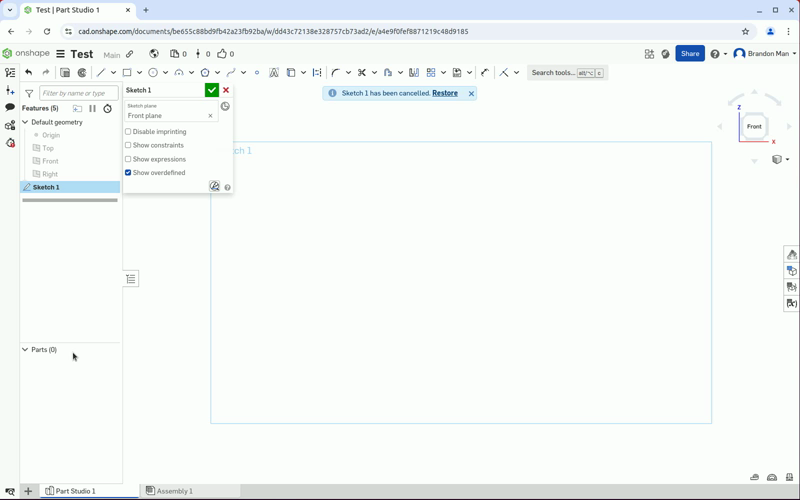
key(c)
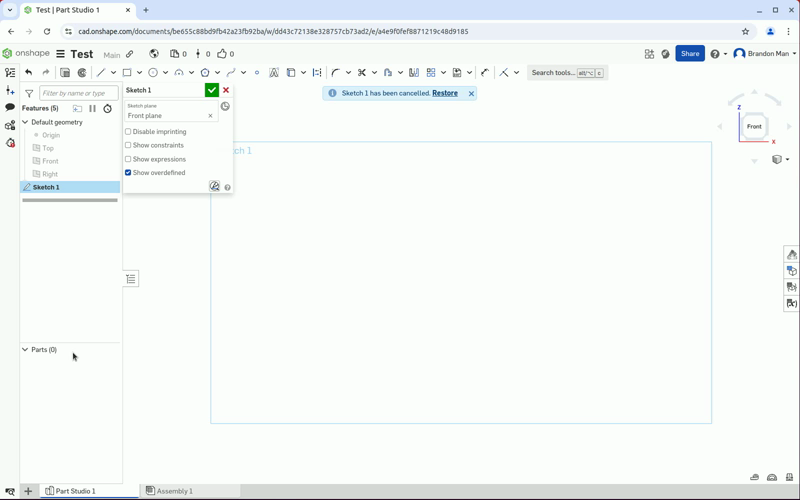
key_down(shift)
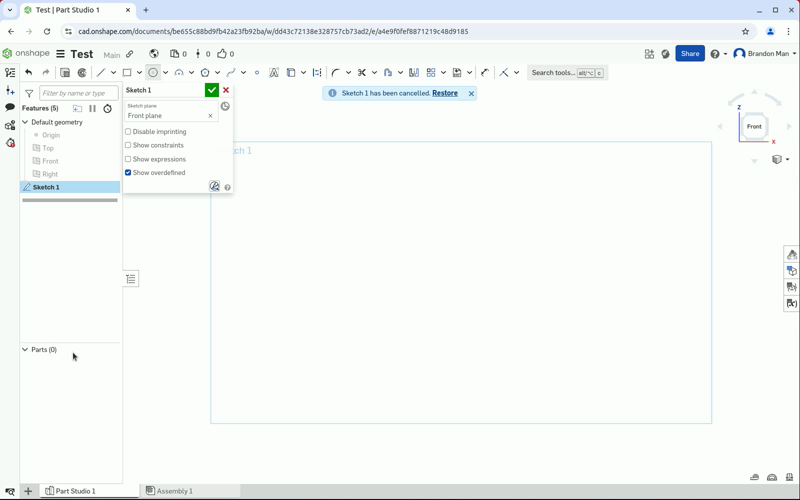
mouse_move(461, 282)
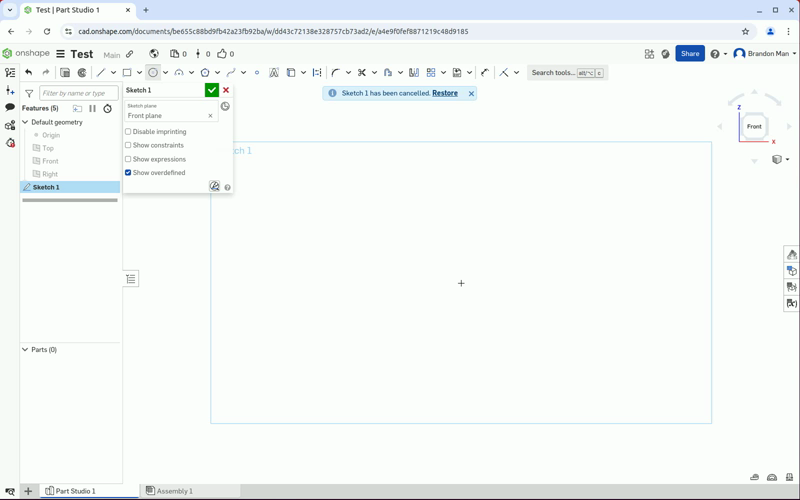
click(461, 282)
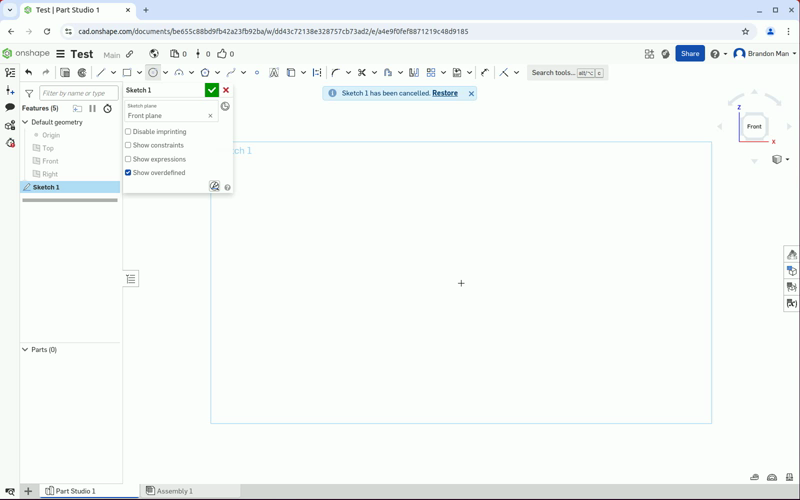
key_up(shift)
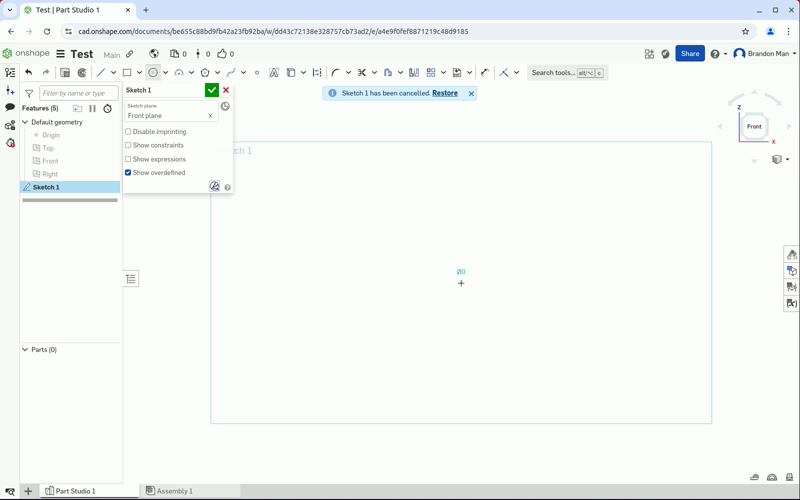
mouse_move(574, 282)
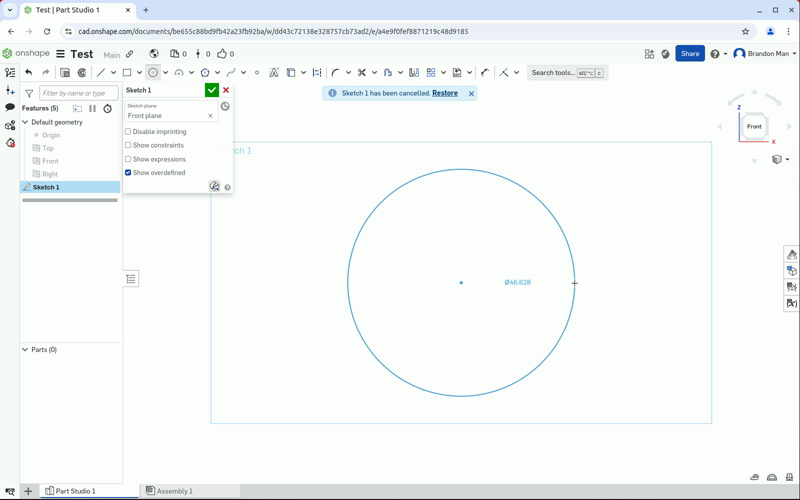
click(574, 282)
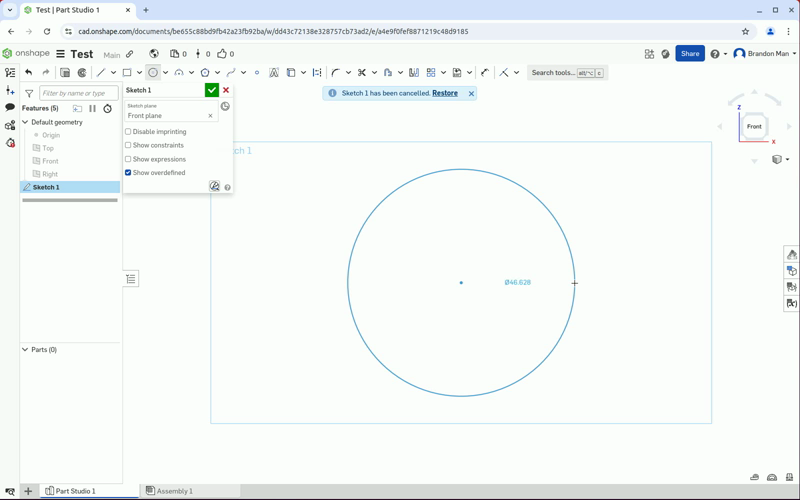
key(esc)
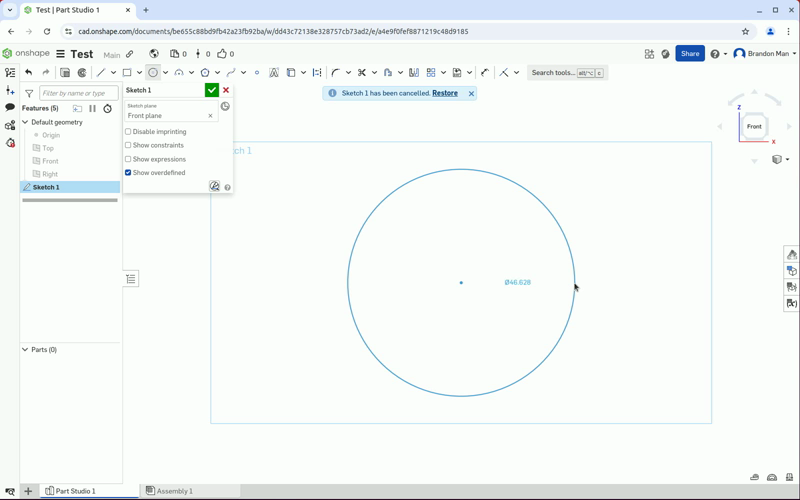
key(c)
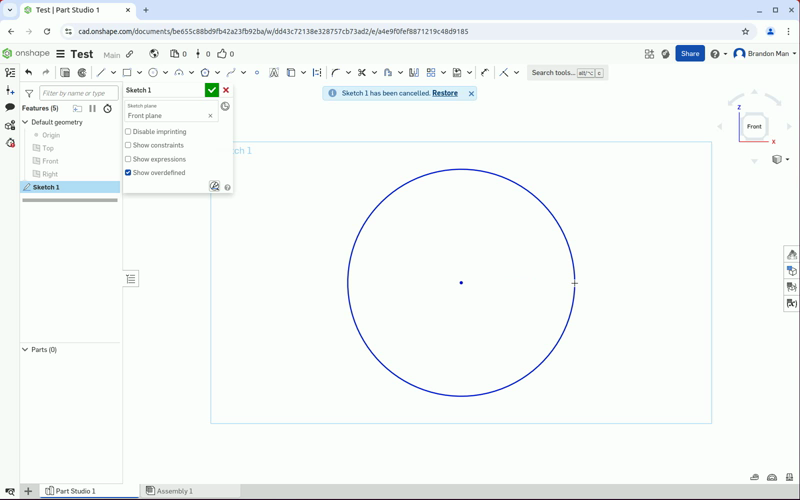
key_down(shift)
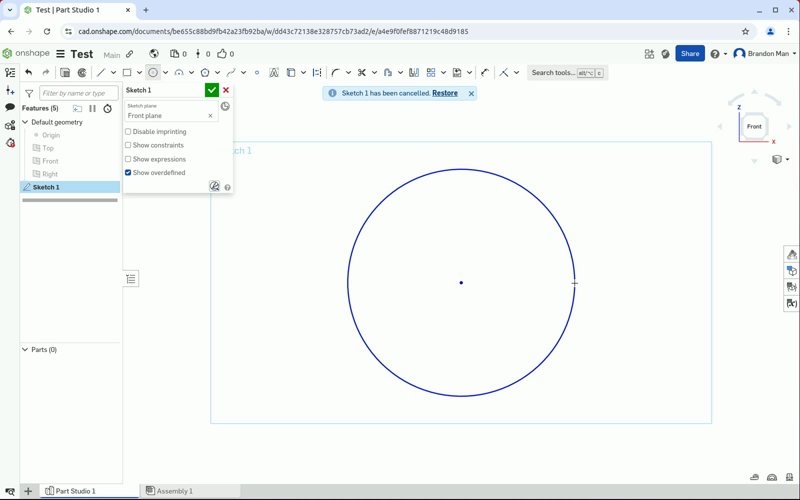
mouse_move(461, 282)
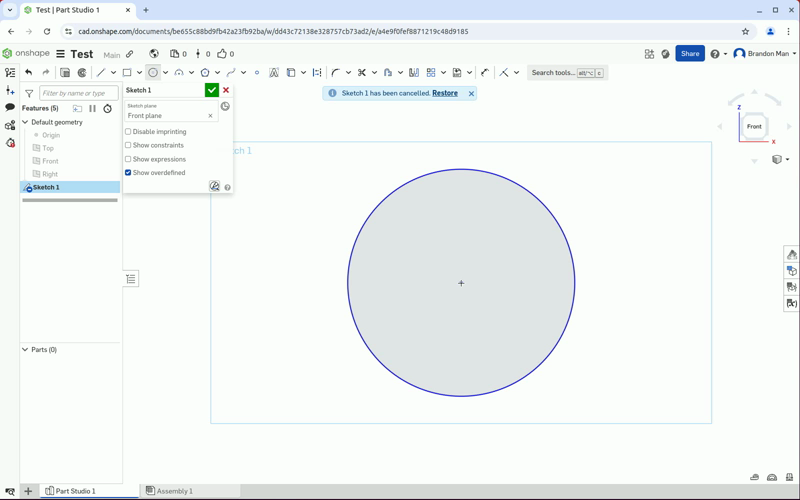
click(461, 282)
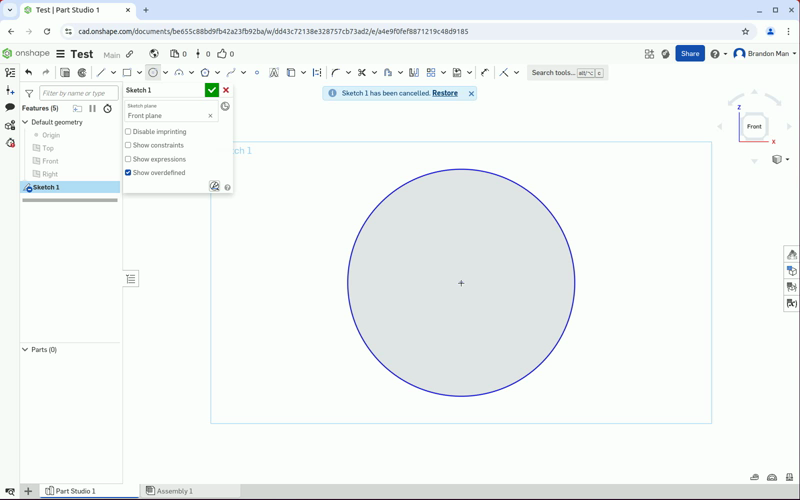
key_up(shift)
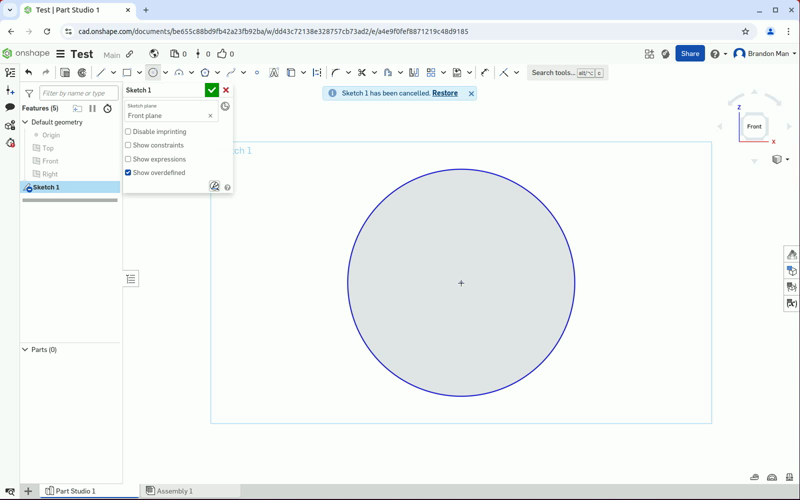
mouse_move(558, 282)
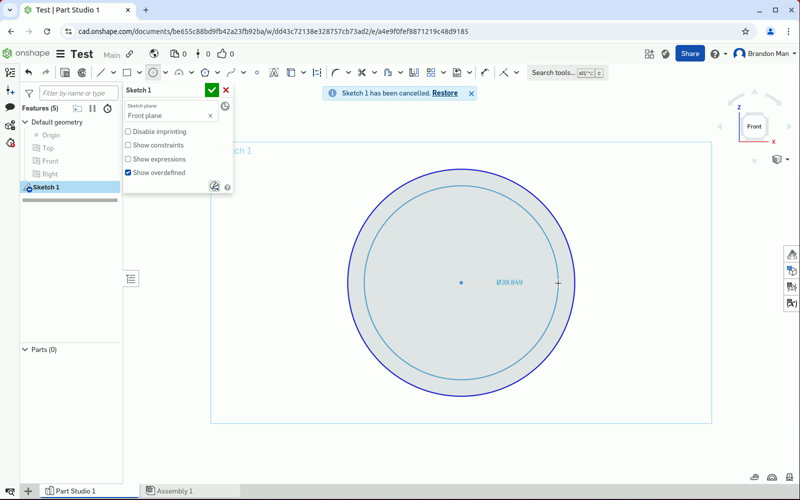
click(558, 282)
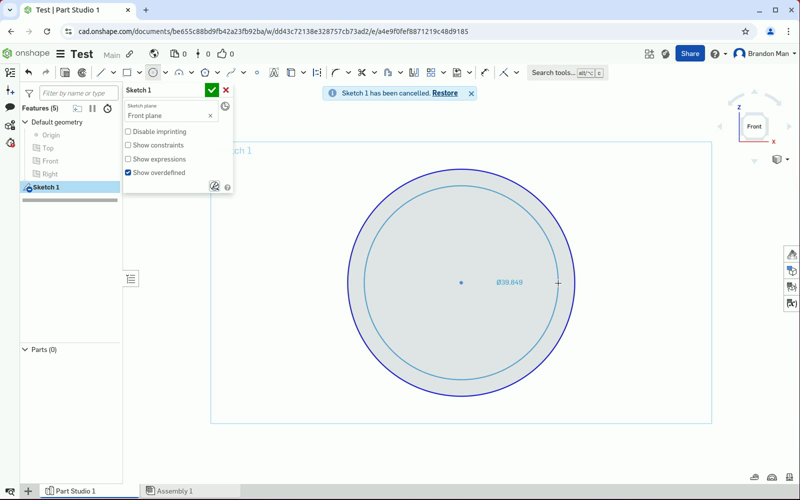
key(esc)
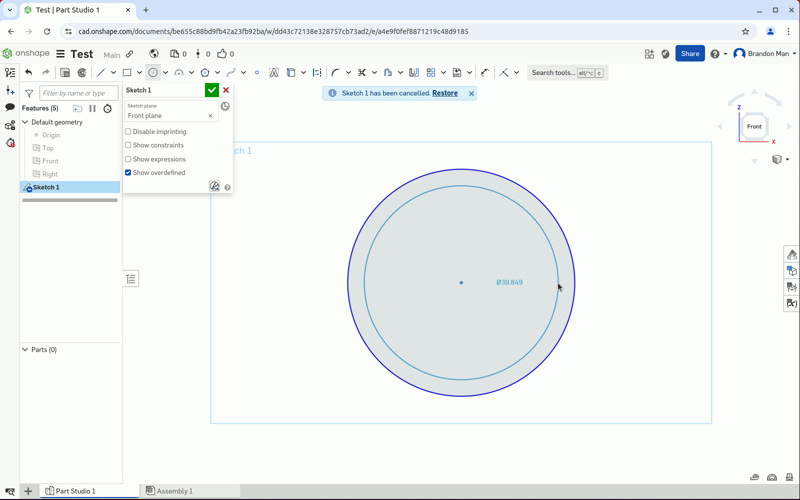
mouse_move(552, 332)
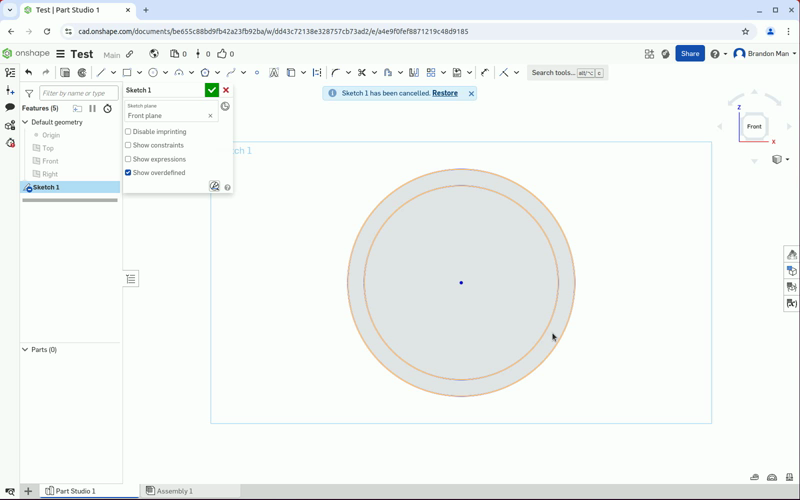
click(552, 332)
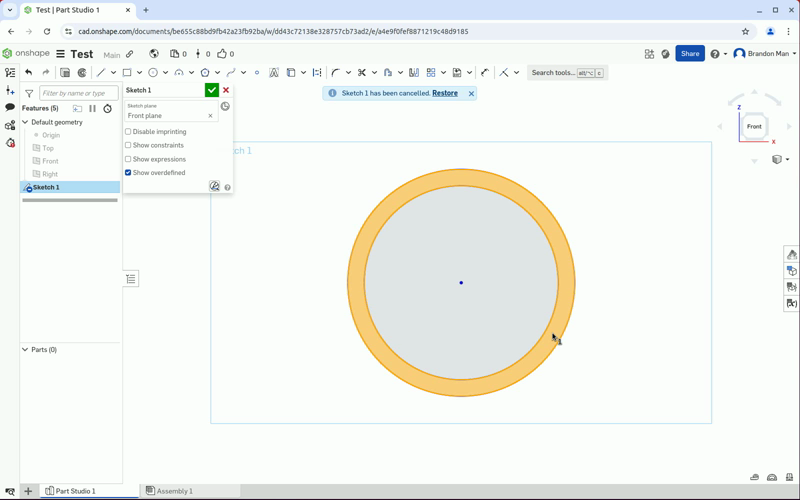
mouse_move(73, 352)
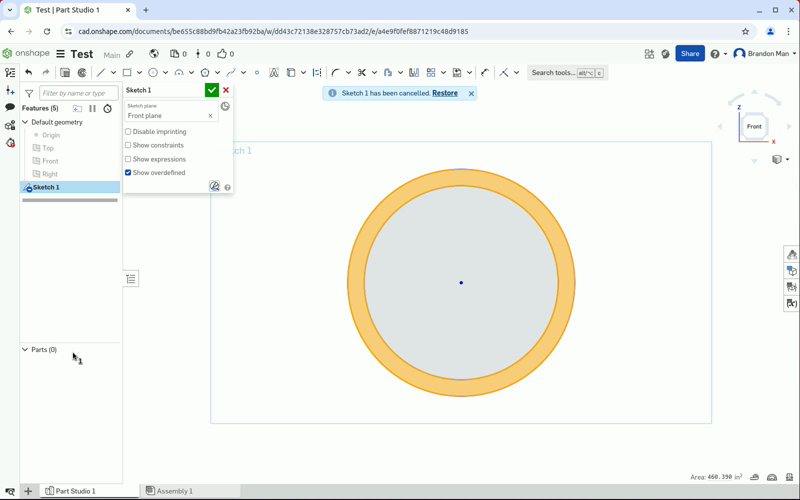
key(shift+y)
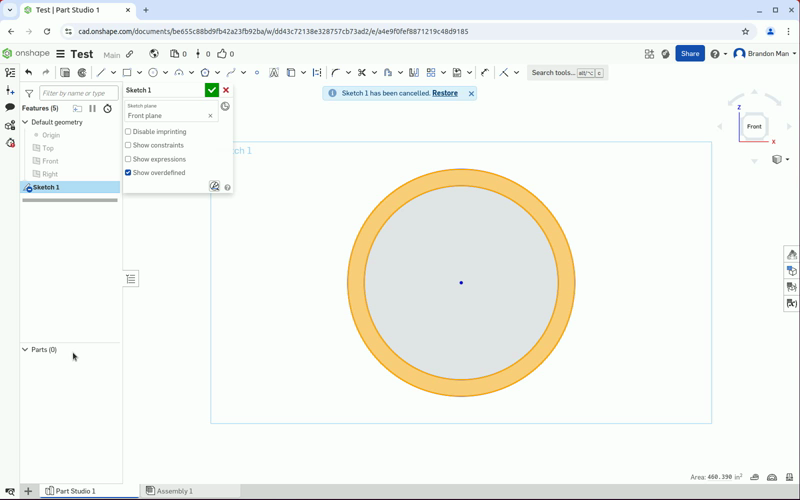
key(shift+e)
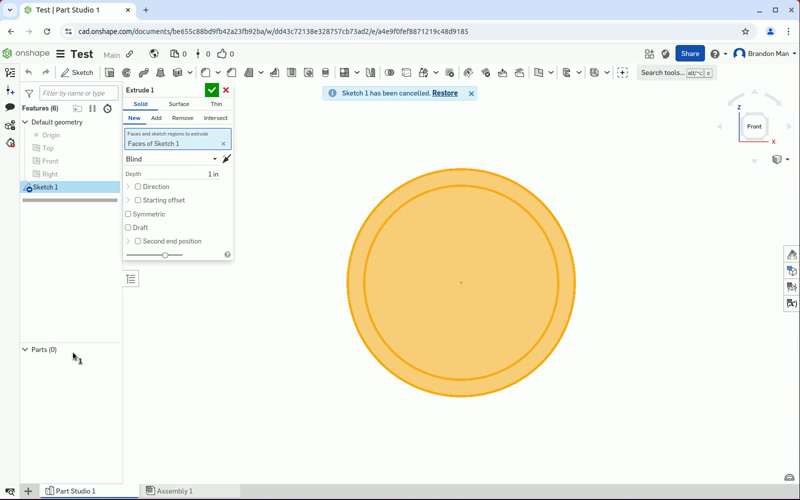
mouse_move(143, 106)
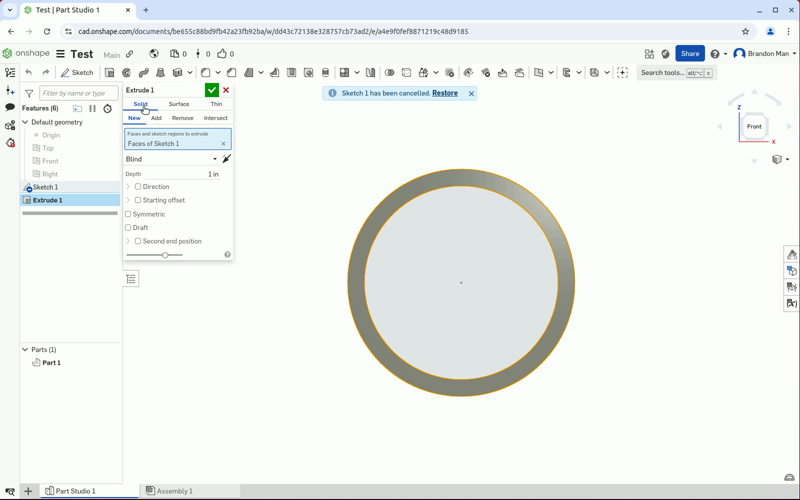
click(143, 106)
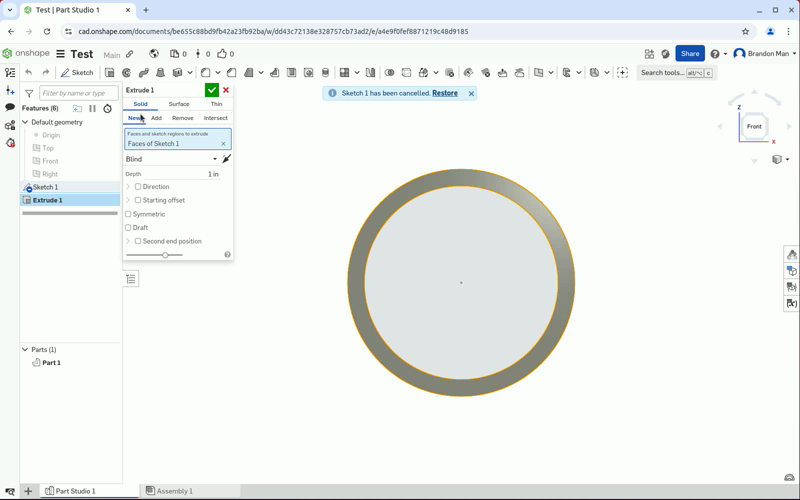
mouse_move(137, 120)
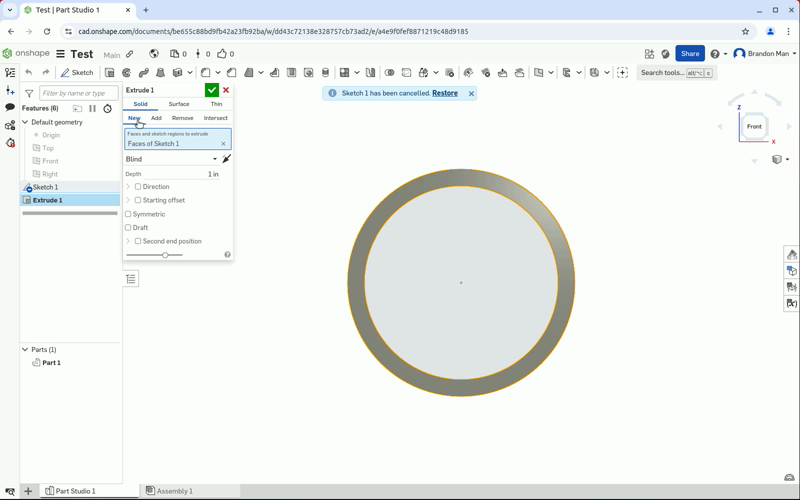
click(137, 120)
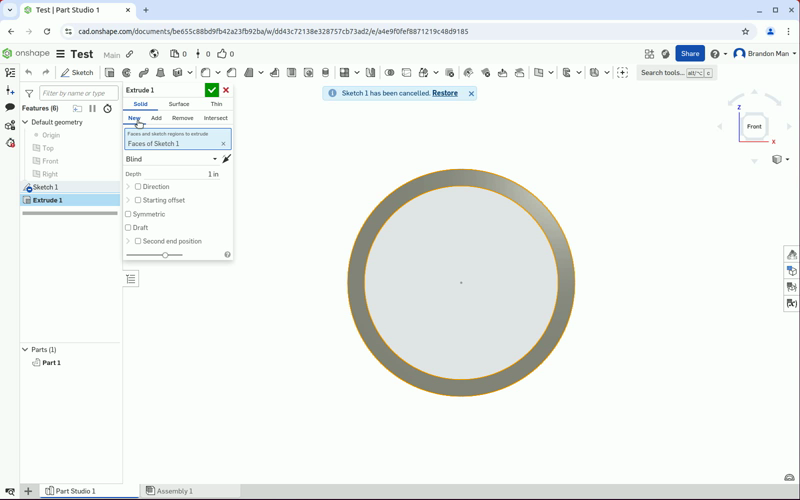
key(tab, 4)
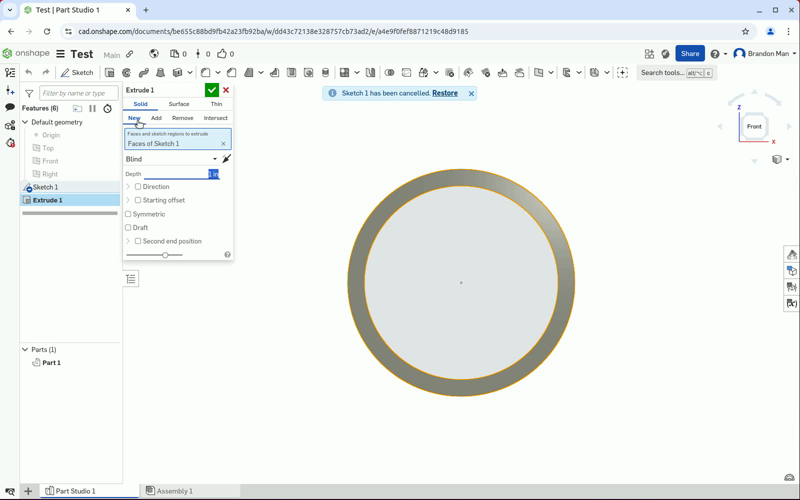
text(15.406)
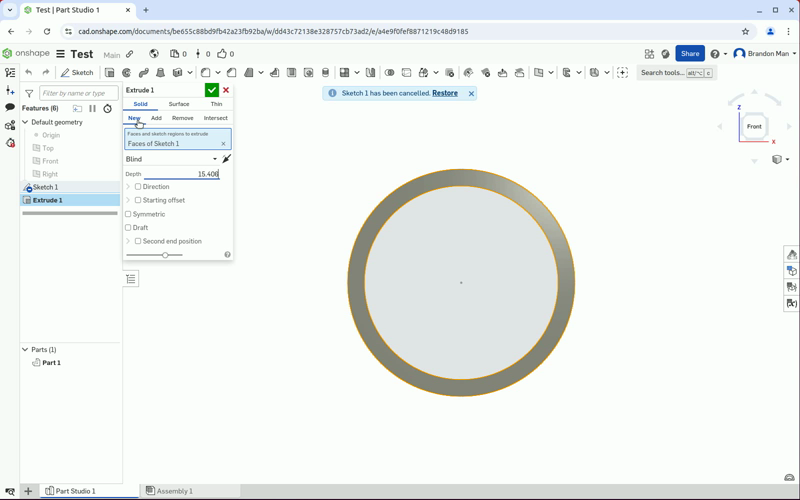
key(tab, 3)
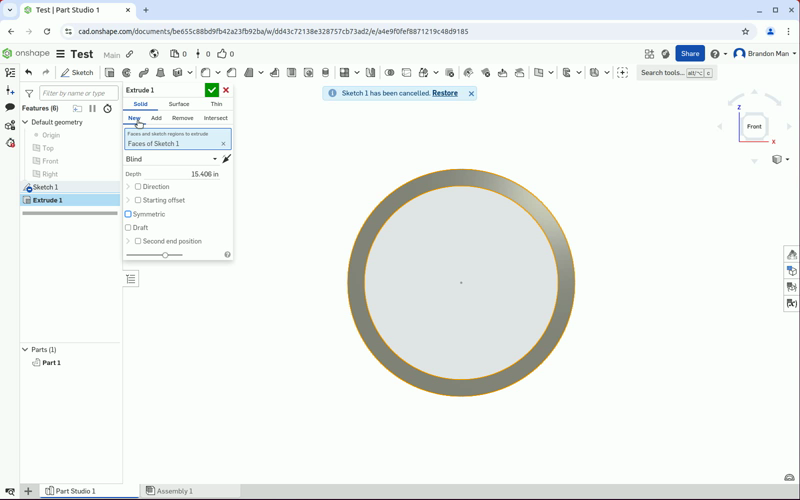
key(space)
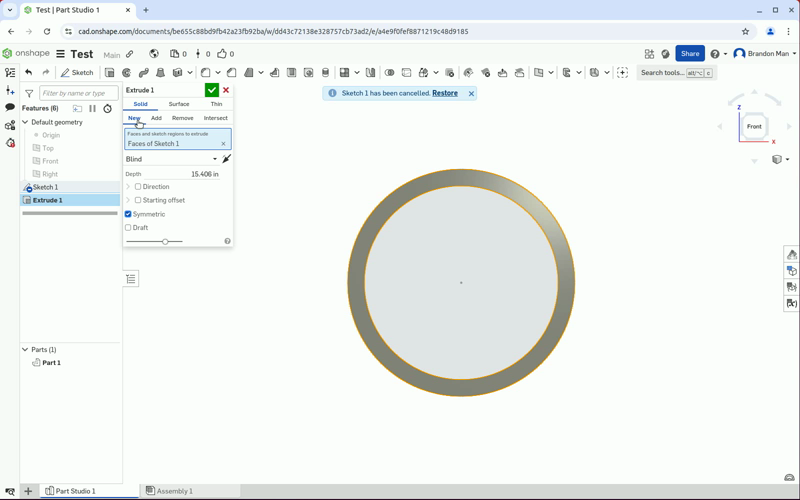
key(enter)
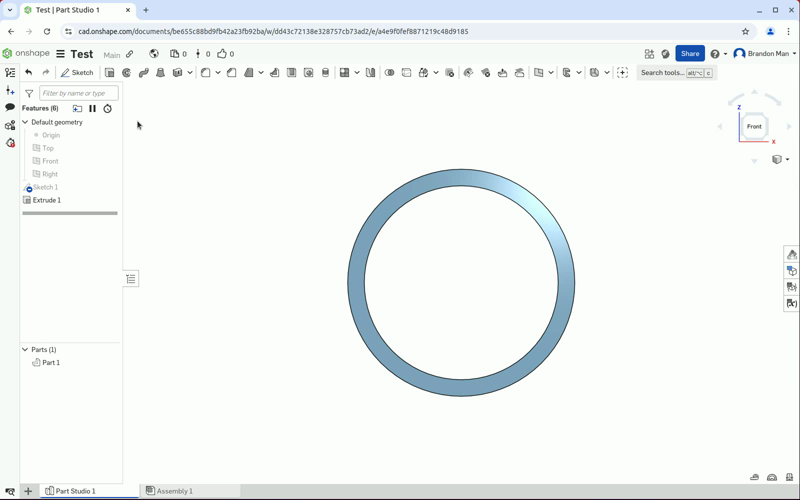
key(shift+h)
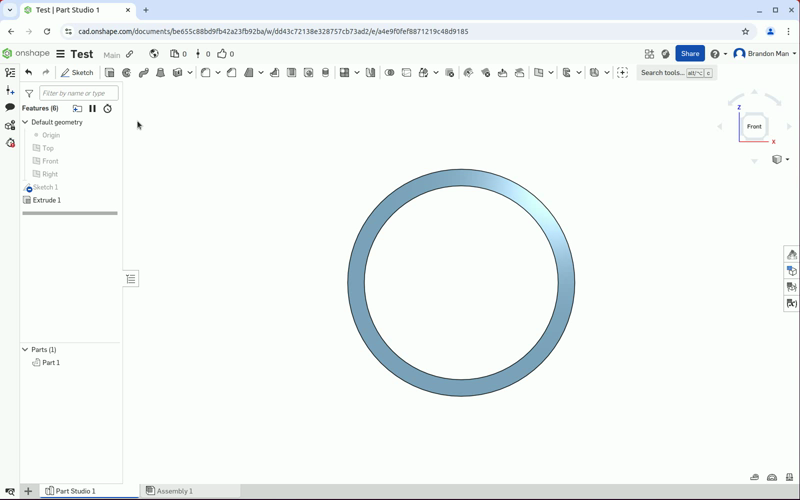
key(shift+h)
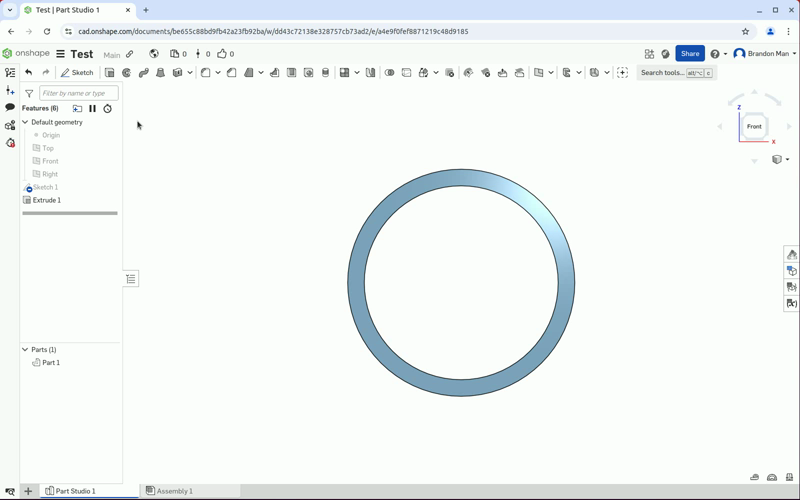
mouse_move(73, 189)
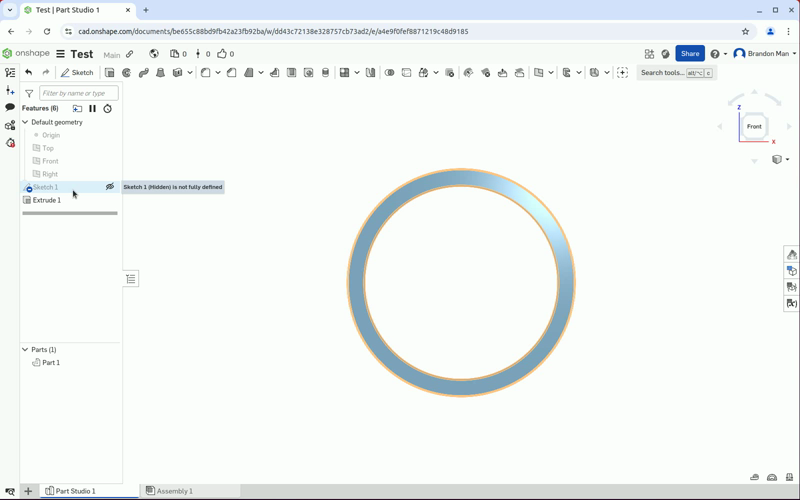
click(73, 189)
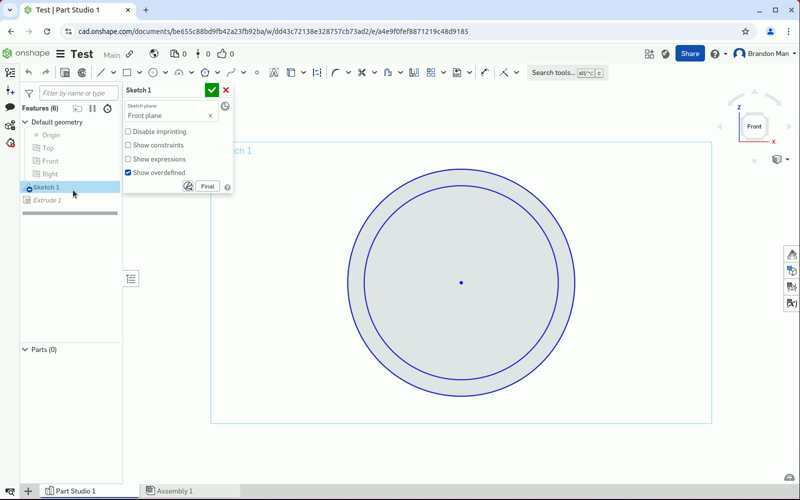
mouse_move(229, 92)
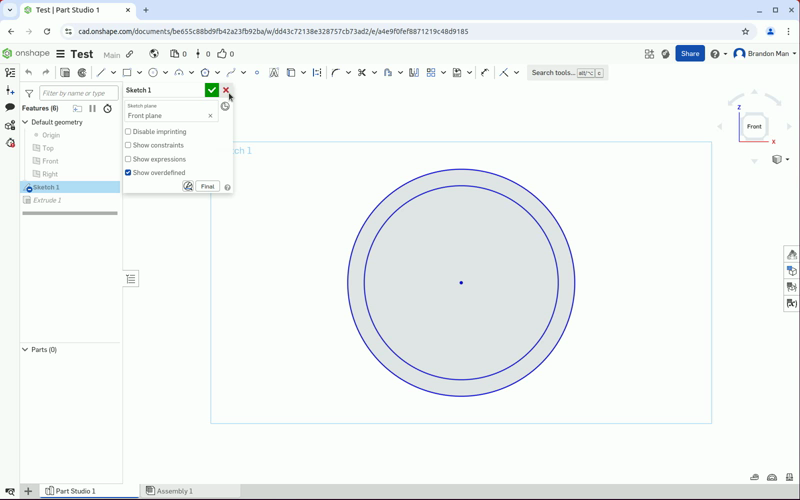
click(229, 92)
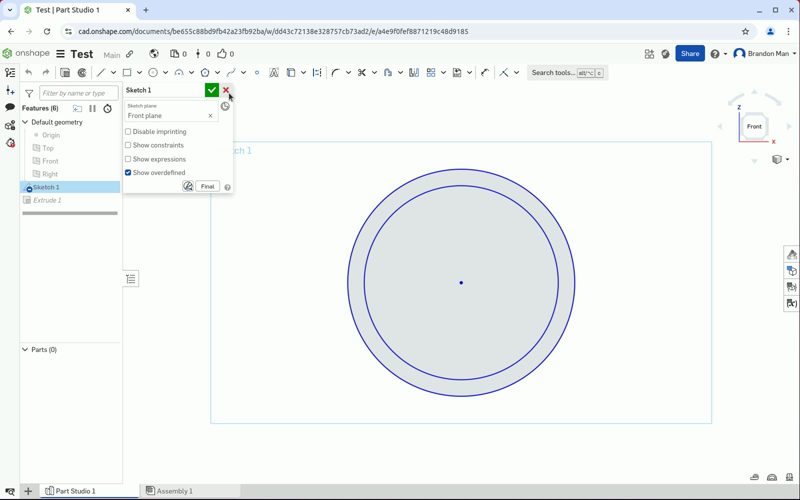
key(shift+s)
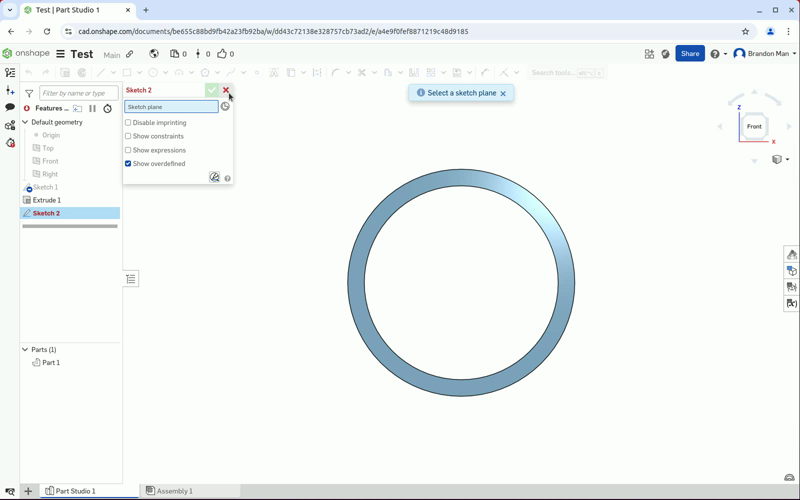
mouse_move(73, 163)
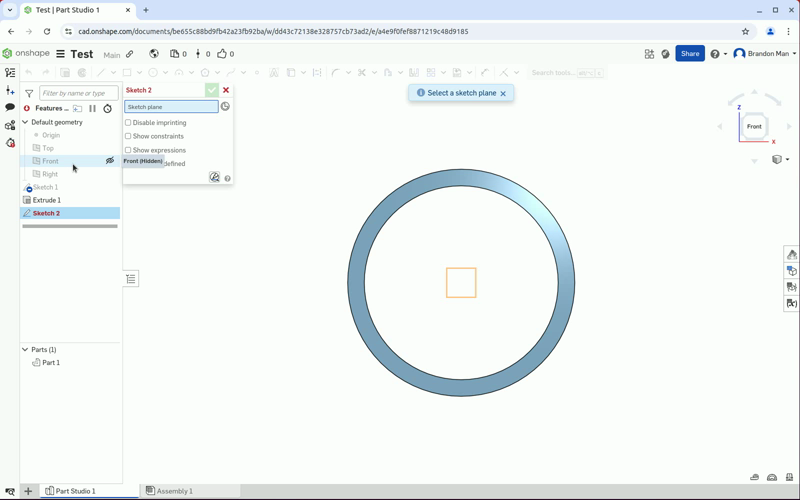
click(73, 163)
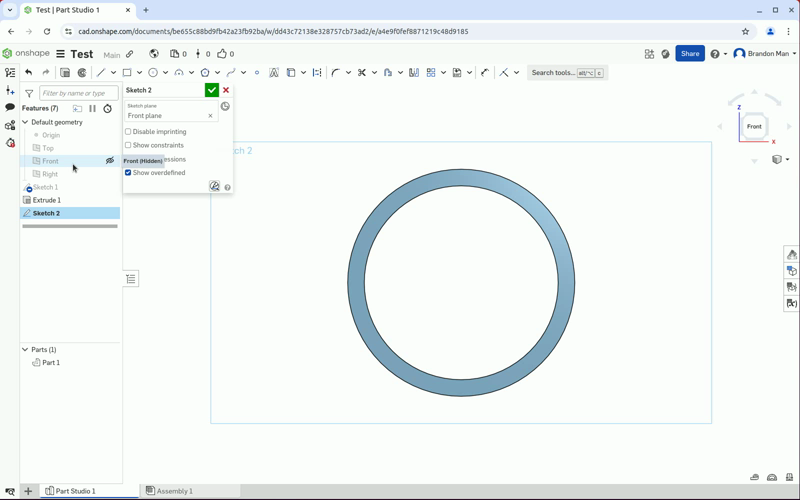
mouse_move(73, 352)
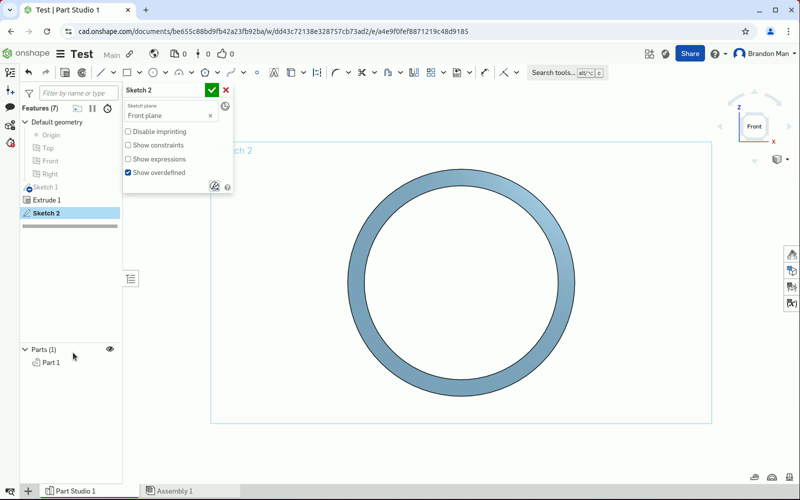
key(y)
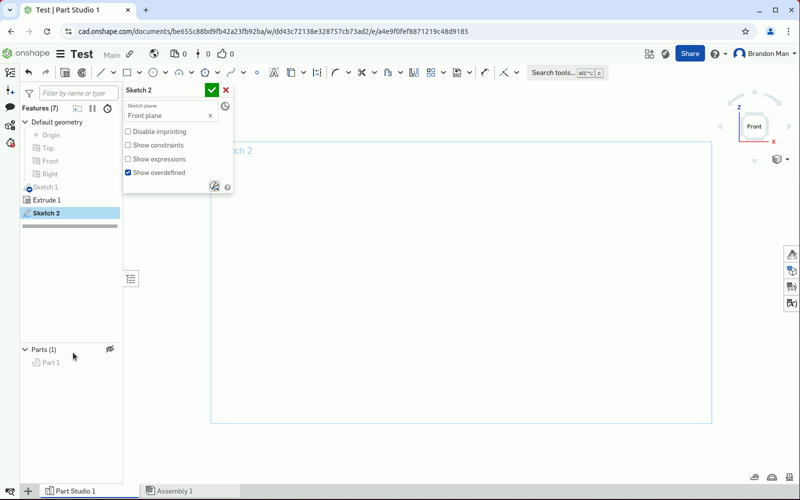
key(c)
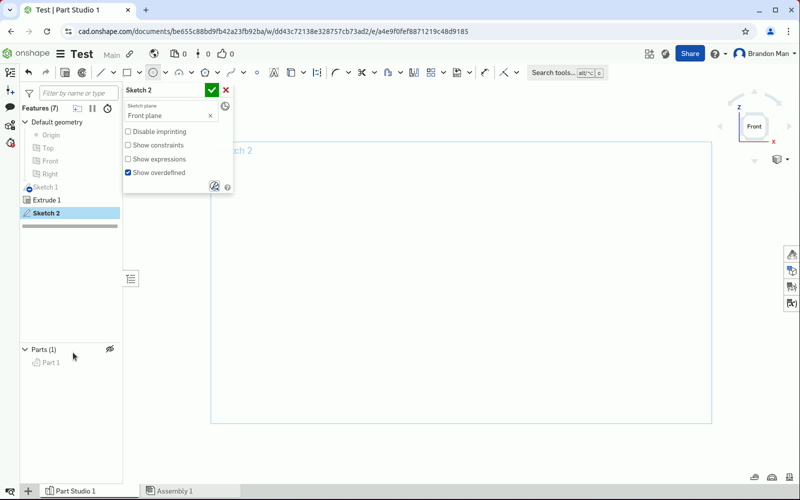
key_down(shift)
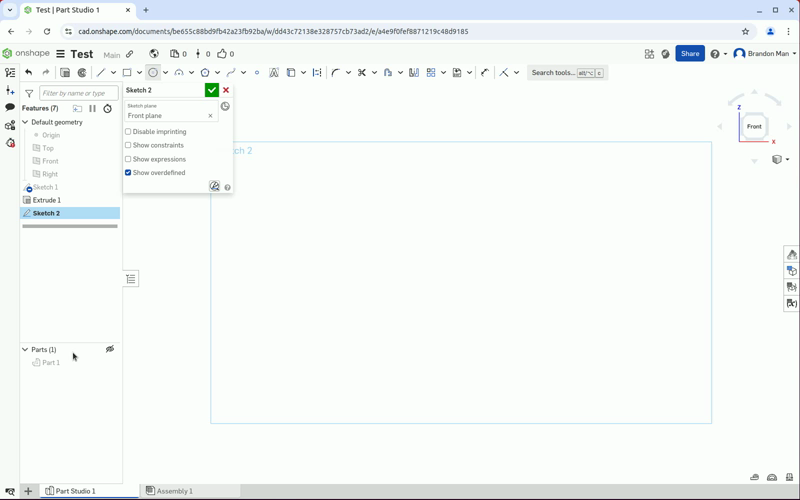
mouse_move(461, 282)
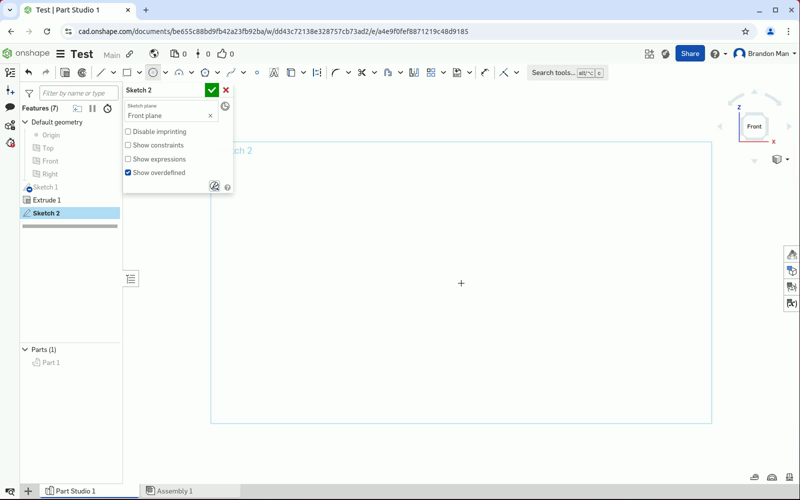
click(461, 282)
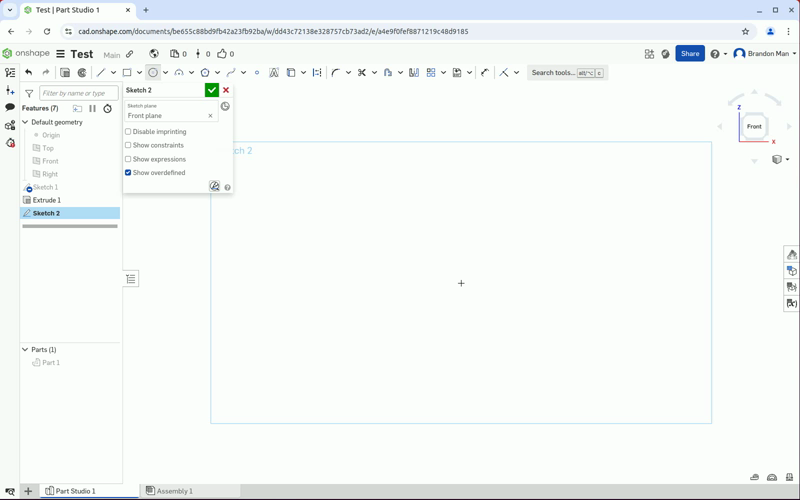
key_up(shift)
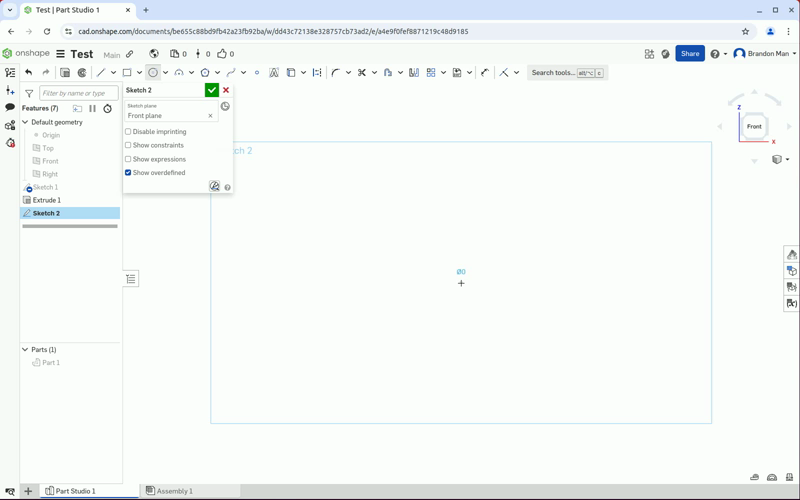
mouse_move(559, 282)
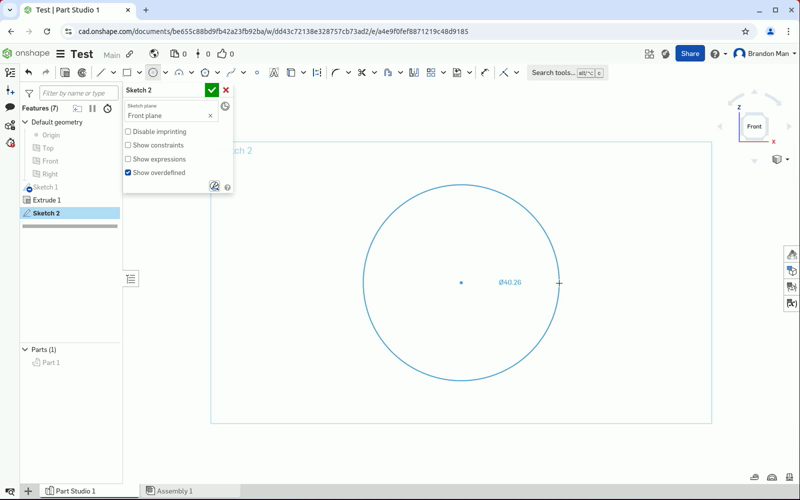
click(559, 282)
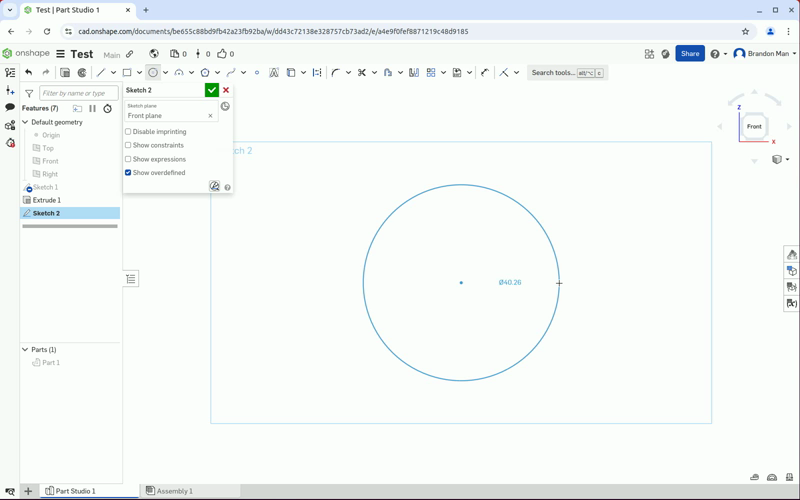
key(esc)
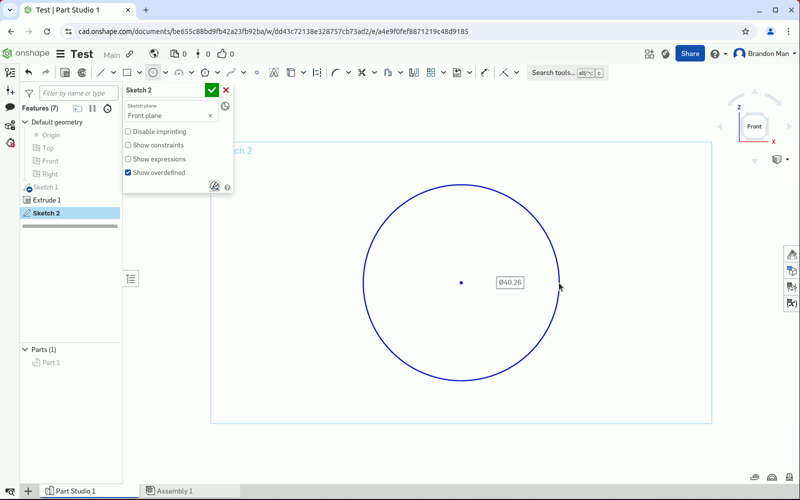
key(c)
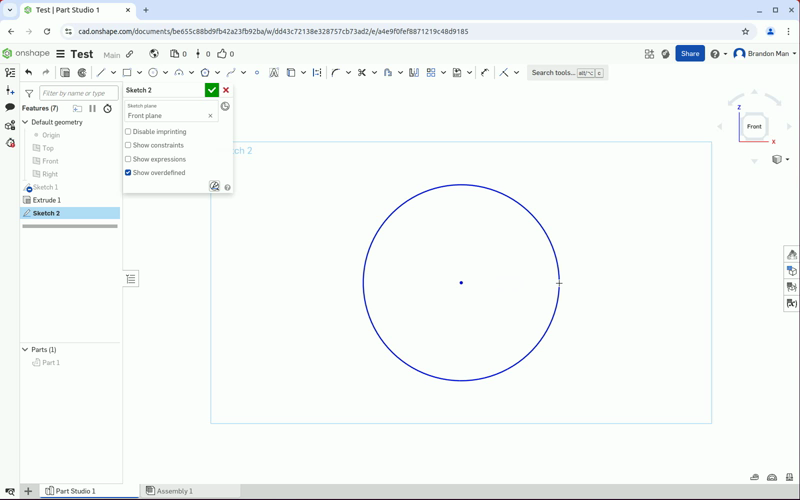
key_down(shift)
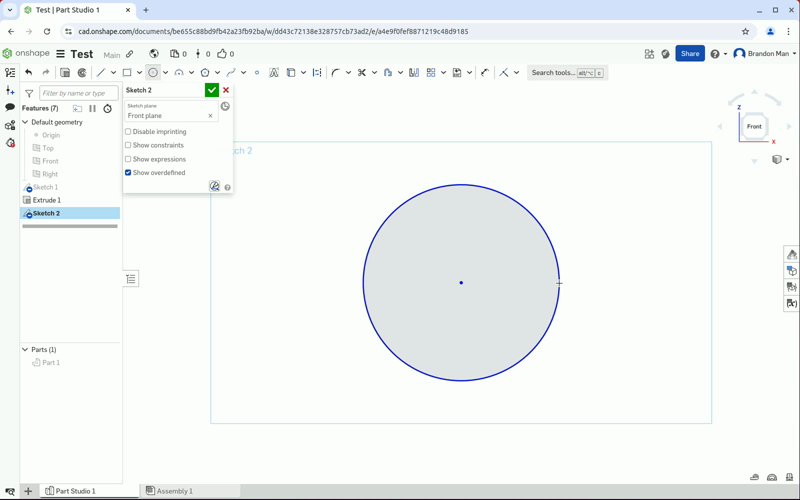
mouse_move(461, 282)
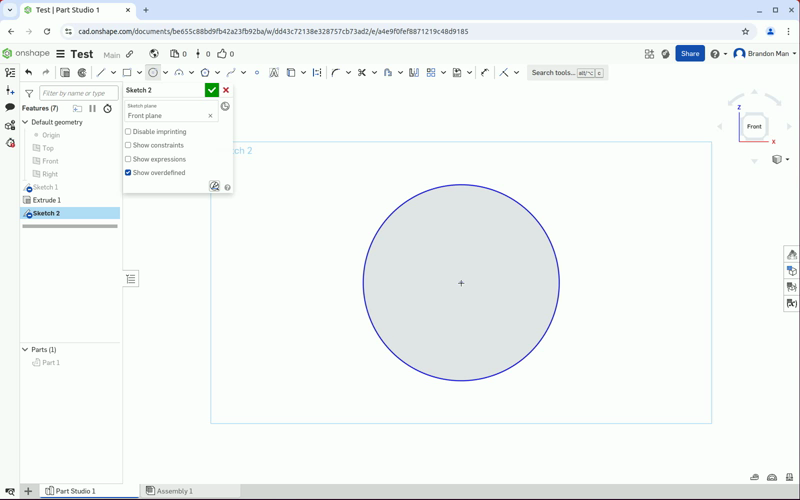
click(461, 282)
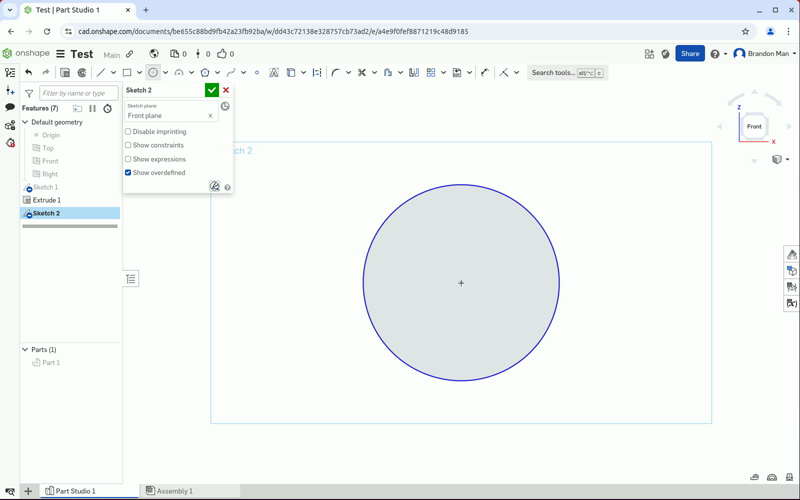
key_up(shift)
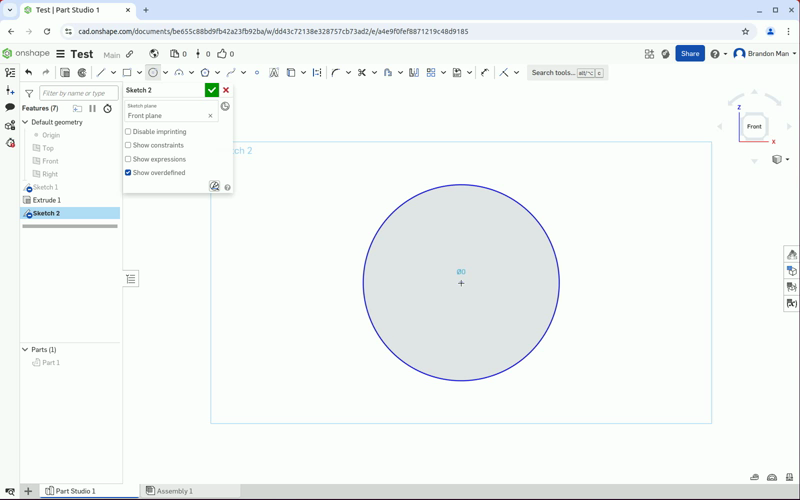
mouse_move(520, 282)
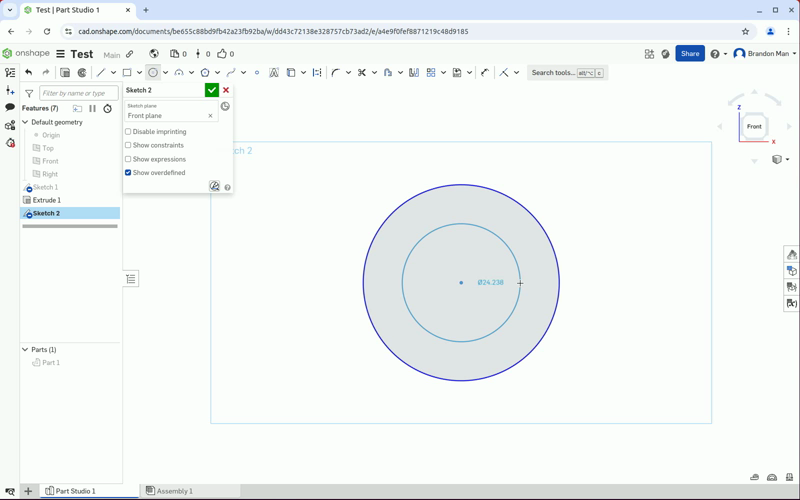
click(520, 282)
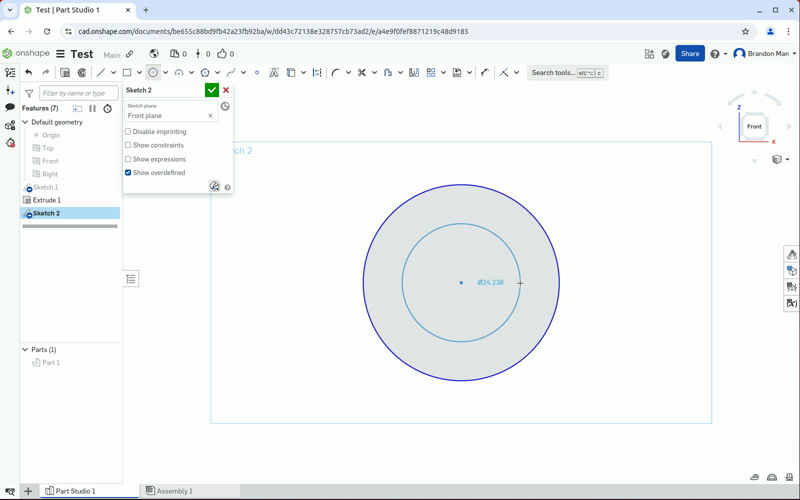
key(esc)
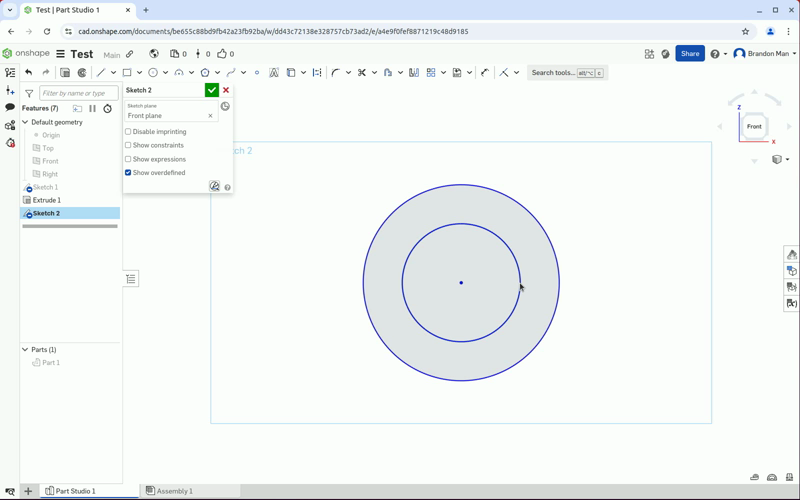
mouse_move(531, 236)
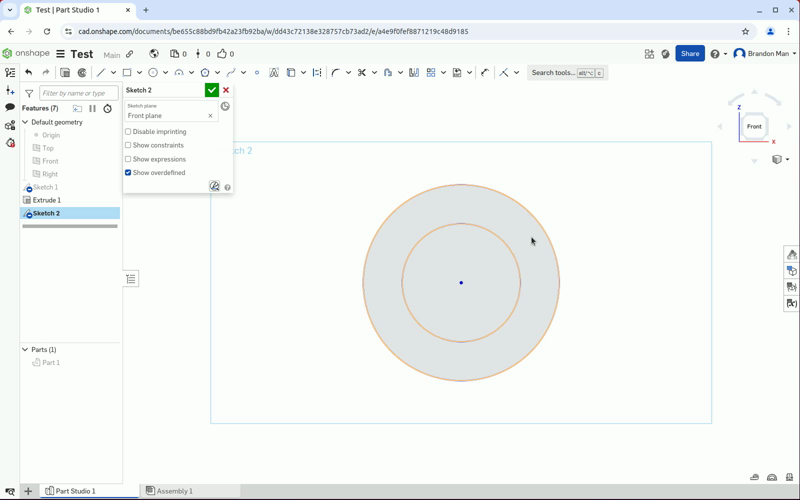
click(531, 236)
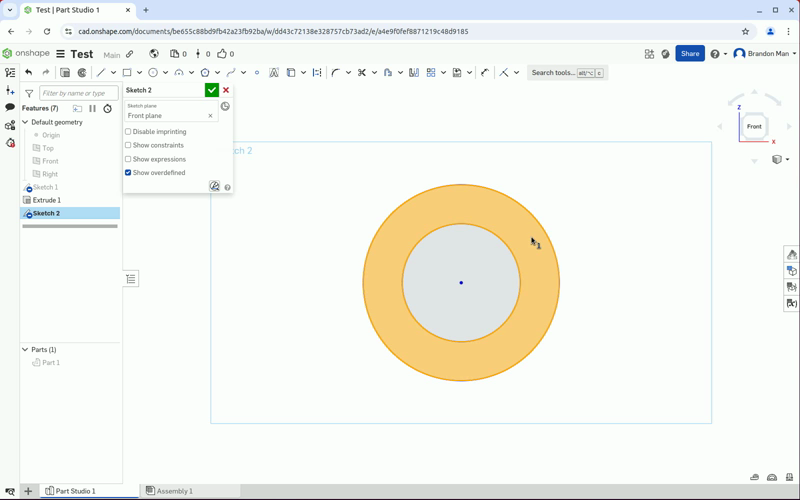
mouse_move(73, 352)
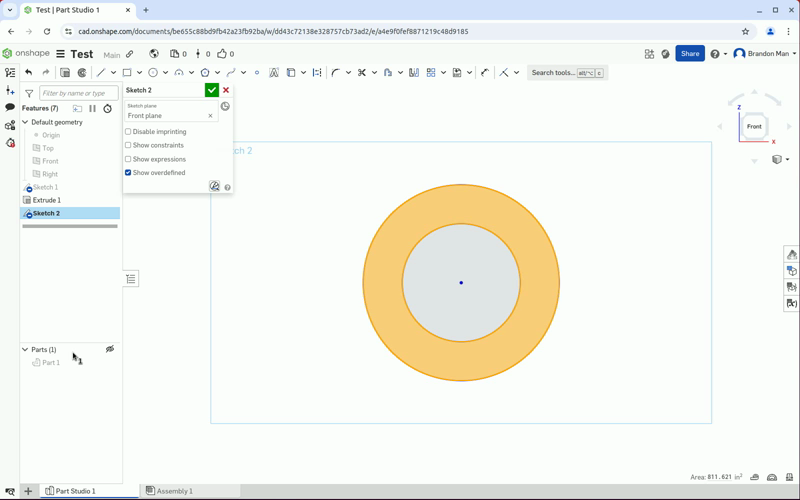
key(shift+y)
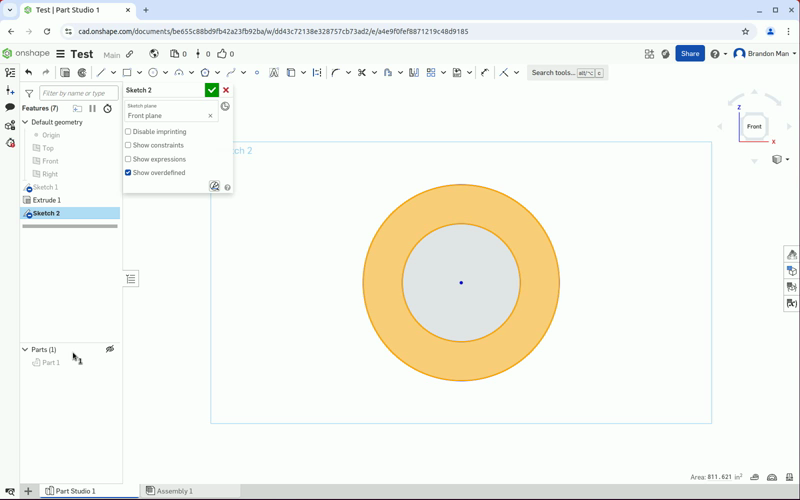
key(shift+e)
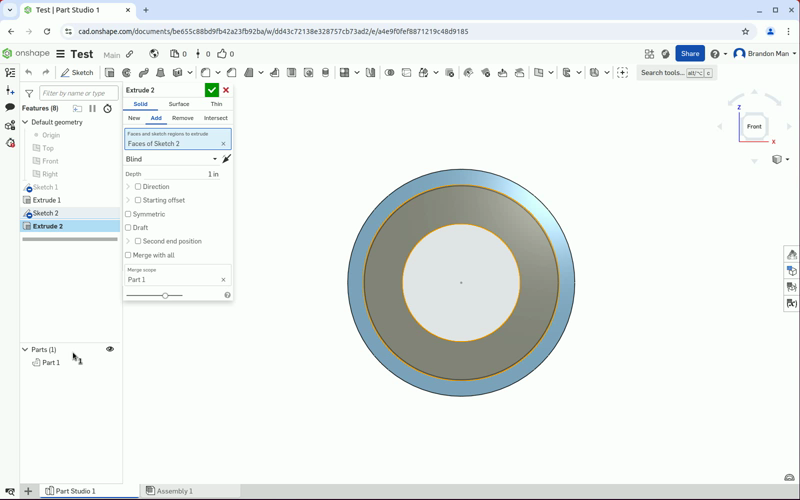
mouse_move(143, 106)
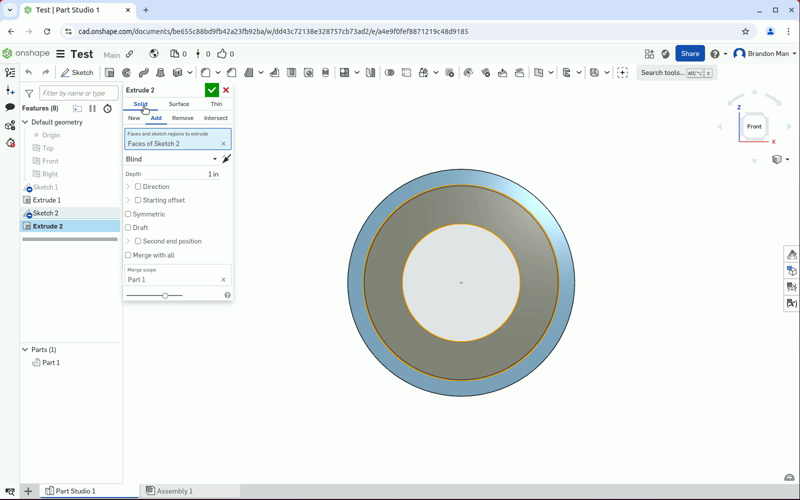
click(143, 106)
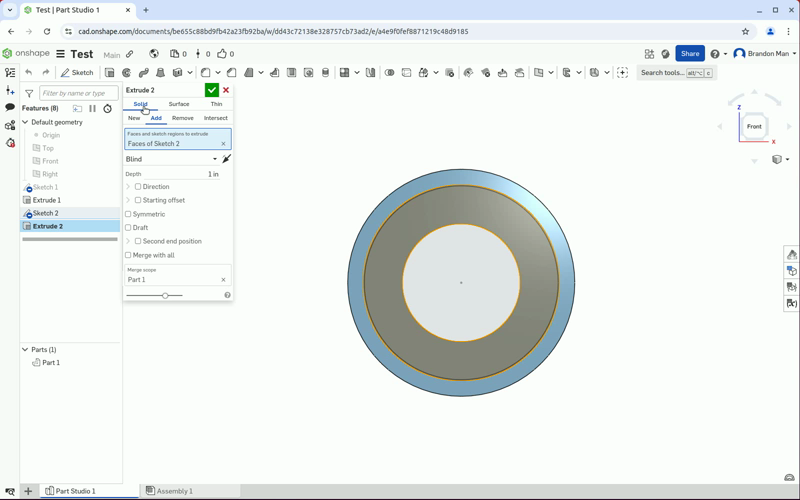
mouse_move(137, 120)
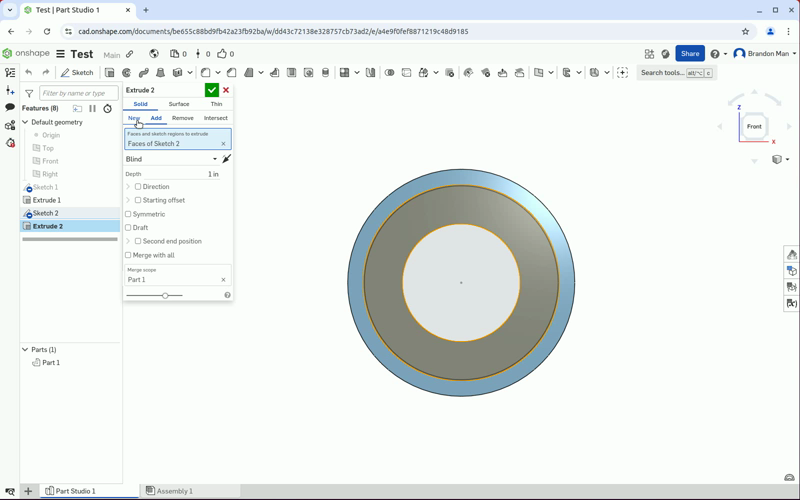
click(137, 120)
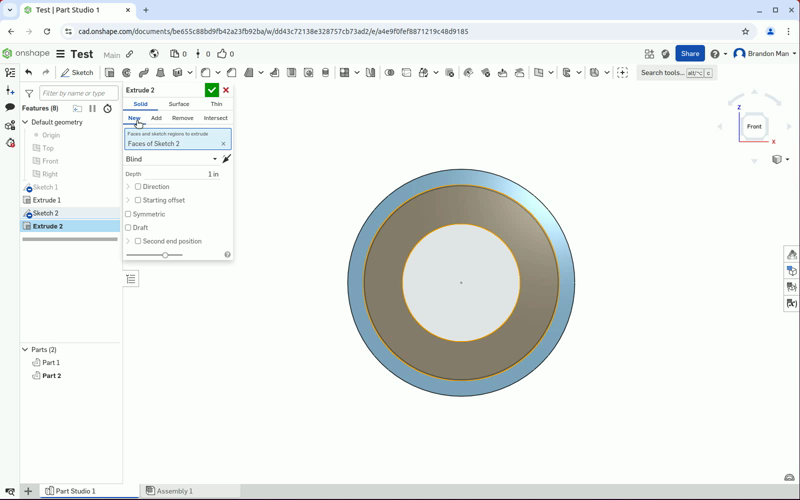
key(tab, 4)
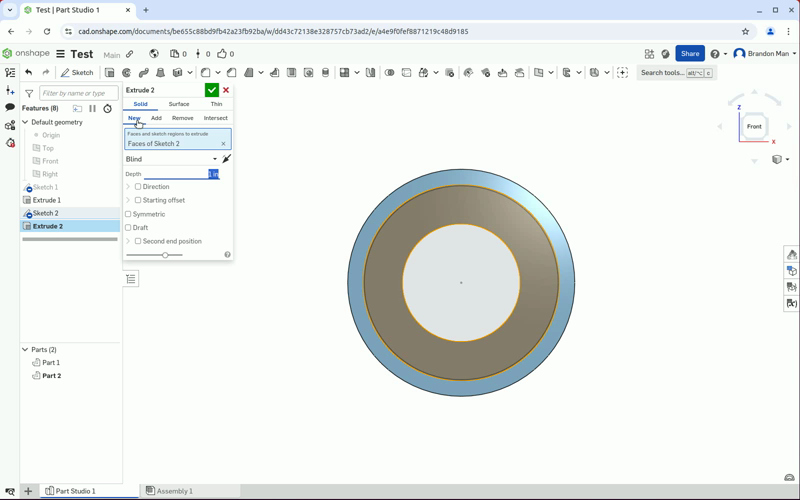
text(12.516)
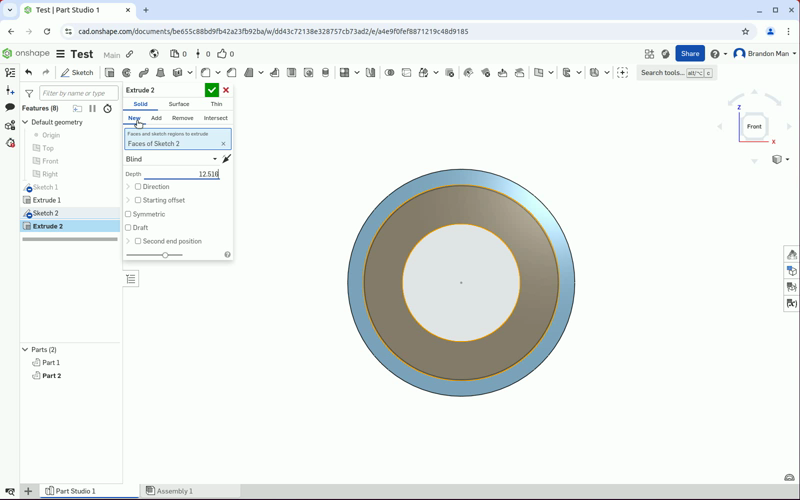
key(tab, 3)
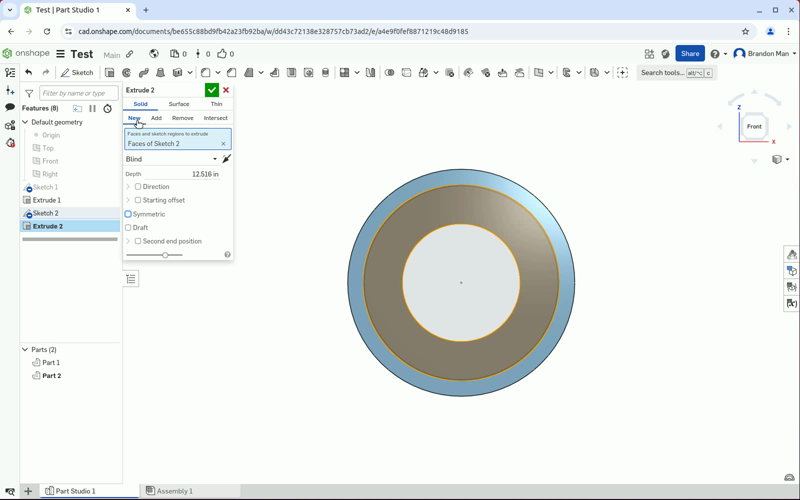
key(space)
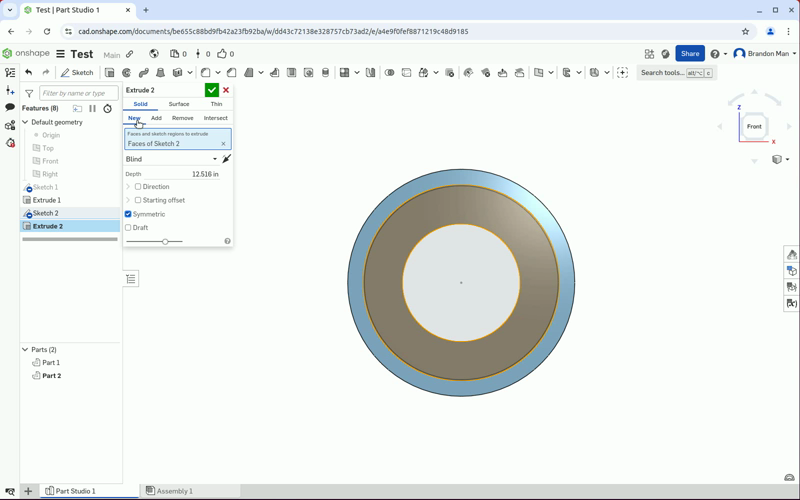
key(enter)
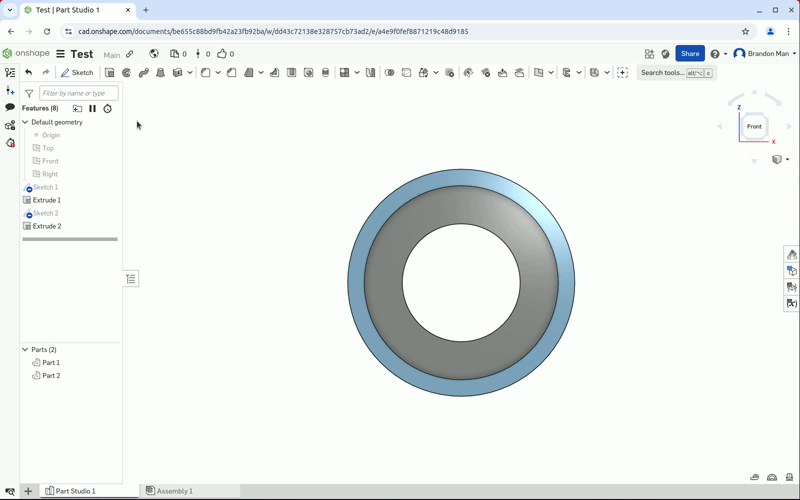
key(shift+h)
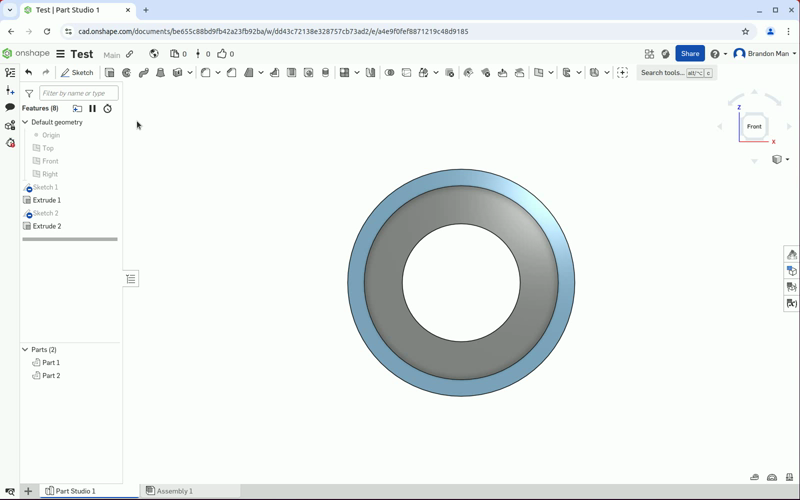
key(shift+h)
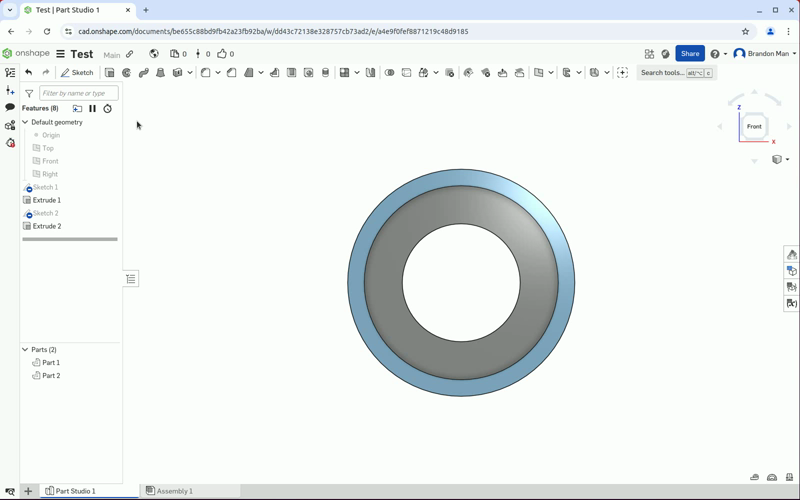
mouse_move(73, 189)
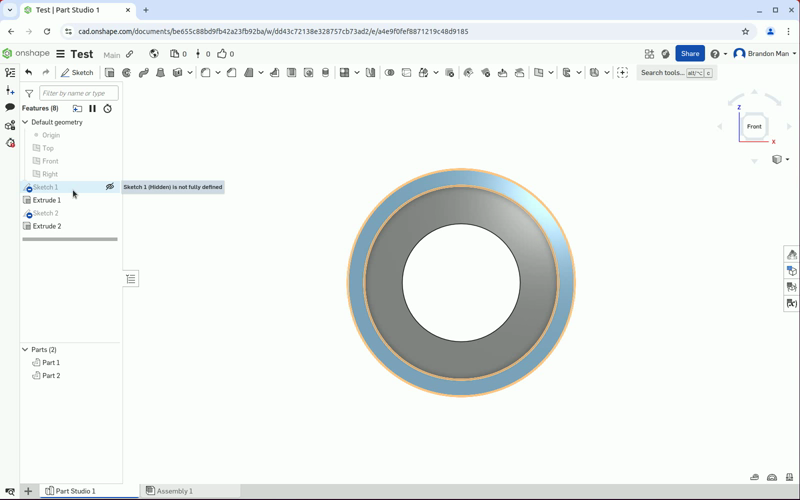
click(73, 189)
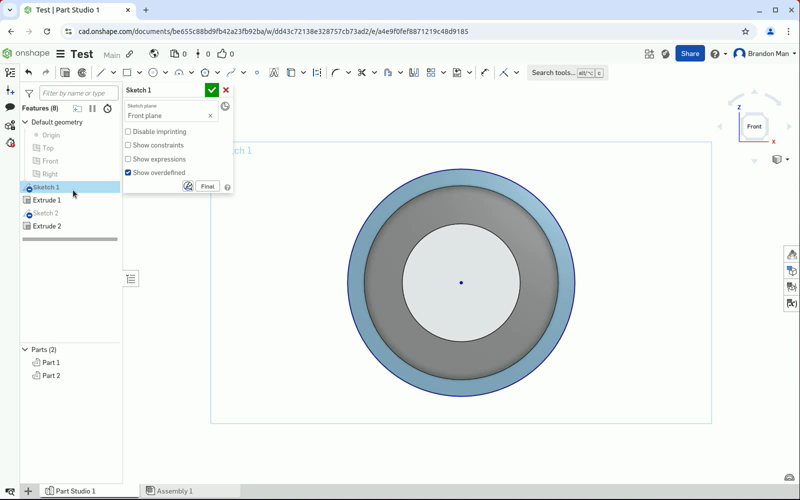
mouse_move(229, 92)
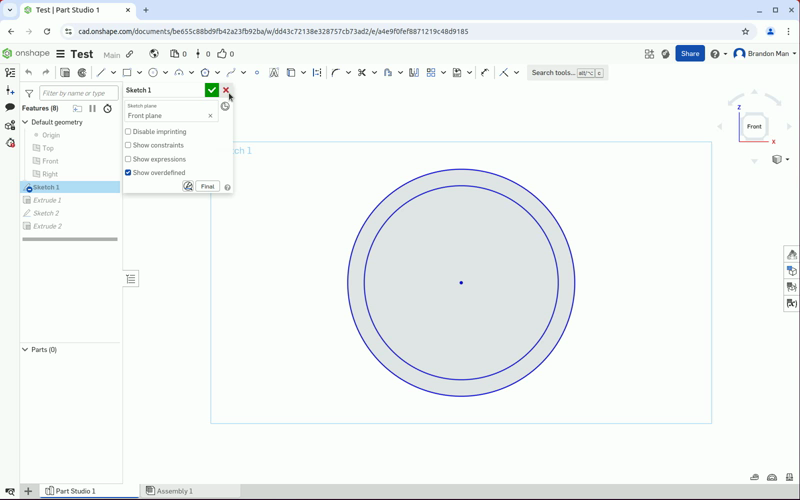
click(229, 92)
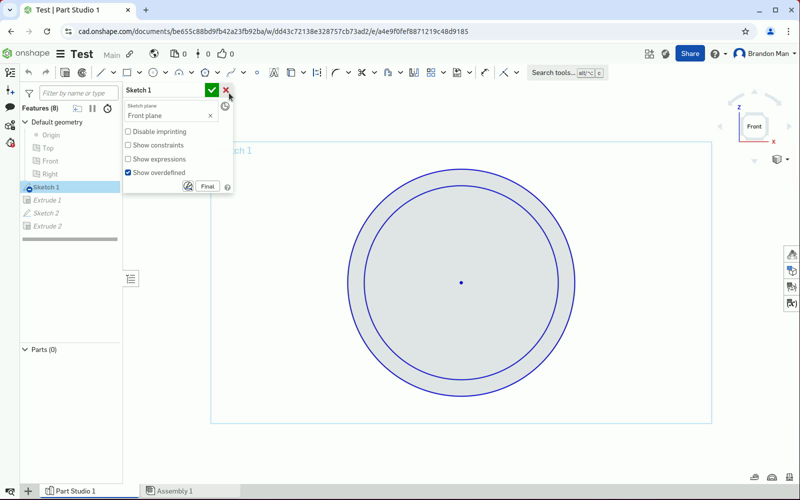
key(shift+s)
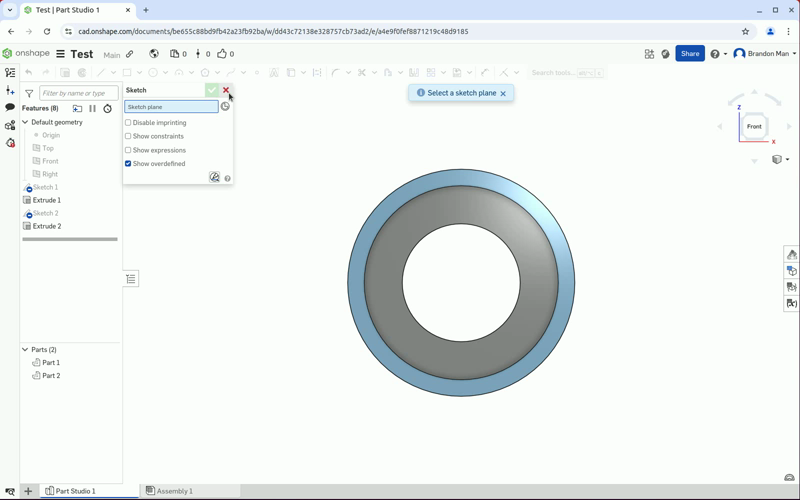
mouse_move(73, 163)
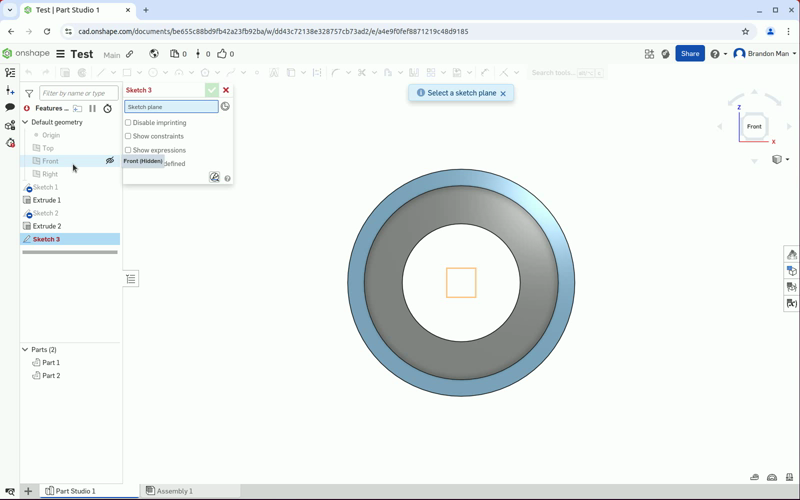
click(73, 163)
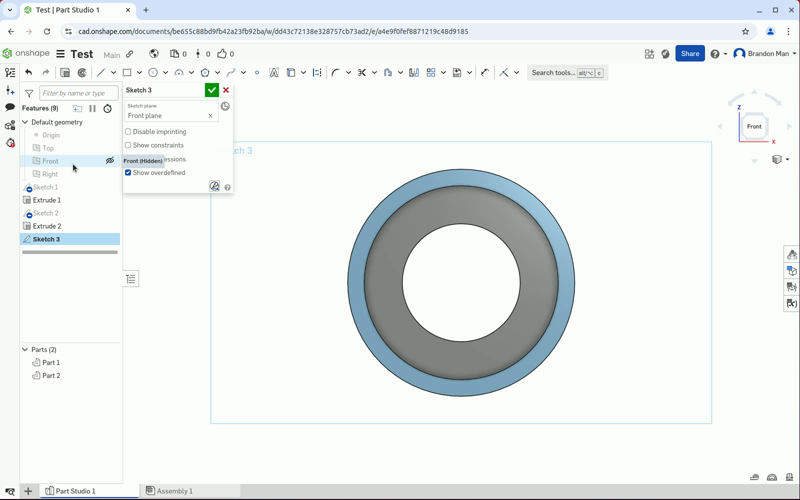
mouse_move(73, 352)
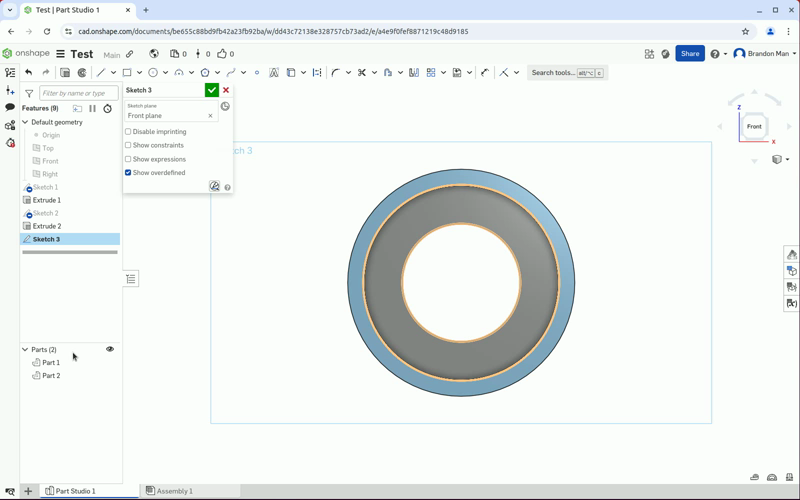
key(y)
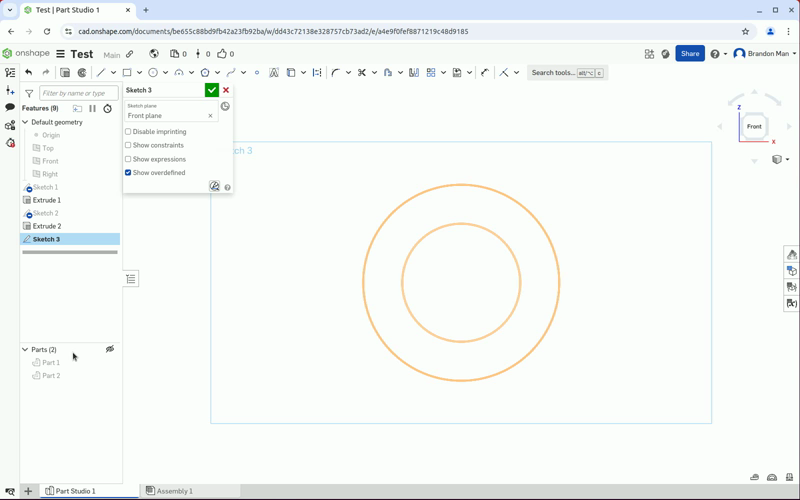
key(c)
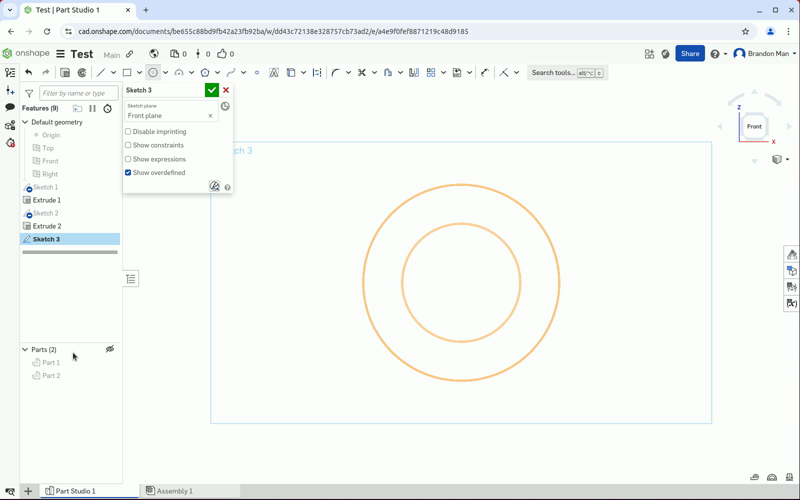
key_down(shift)
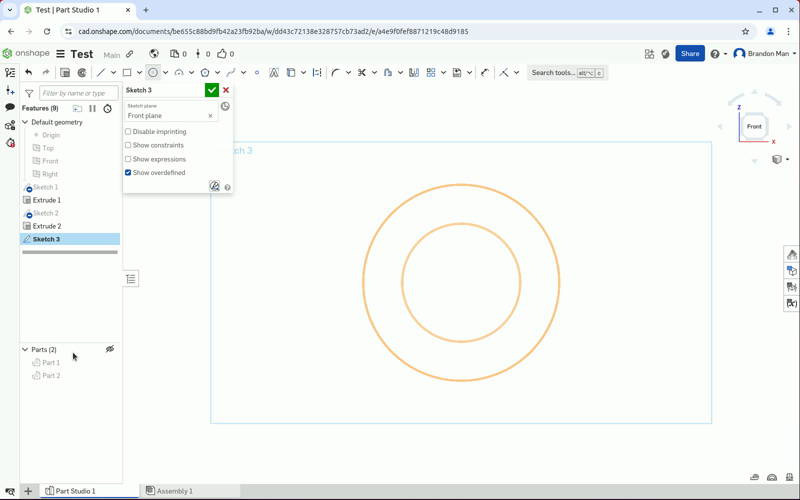
mouse_move(461, 282)
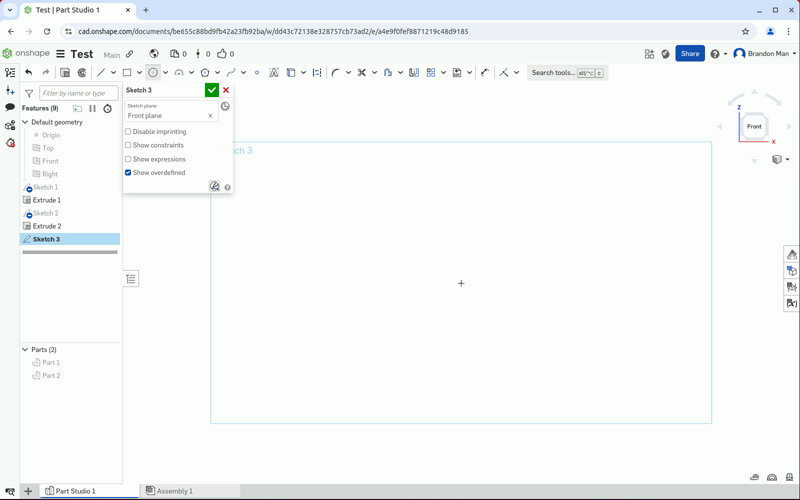
click(461, 282)
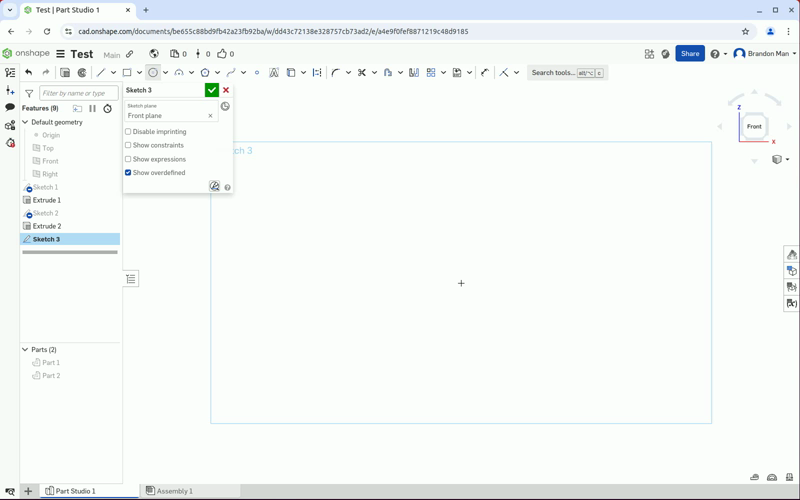
key_up(shift)
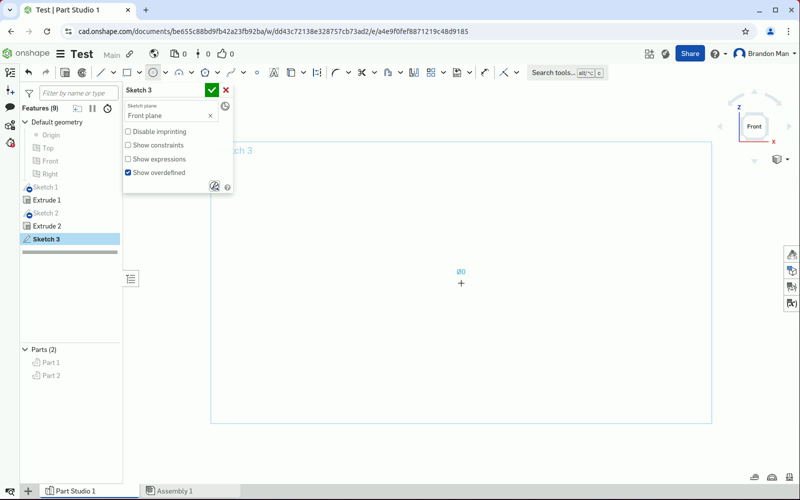
mouse_move(521, 282)
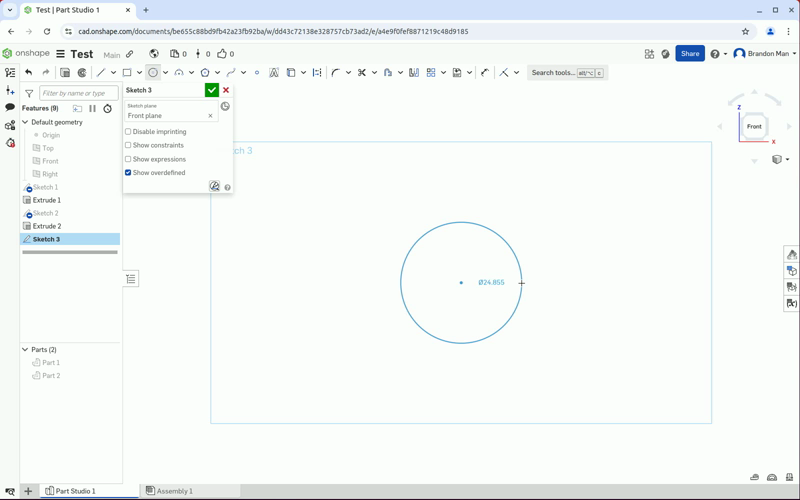
click(521, 282)
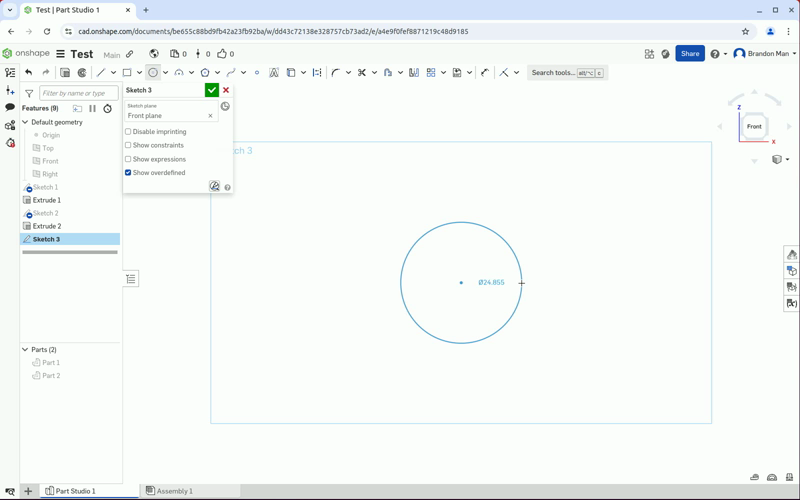
key(esc)
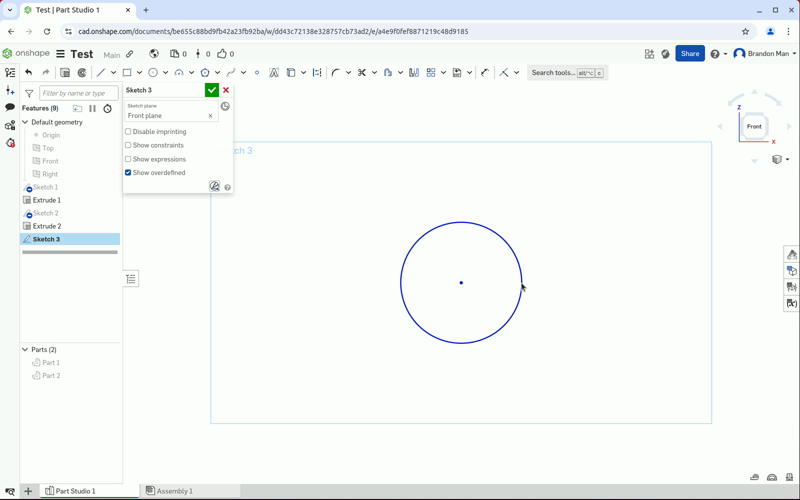
key(c)
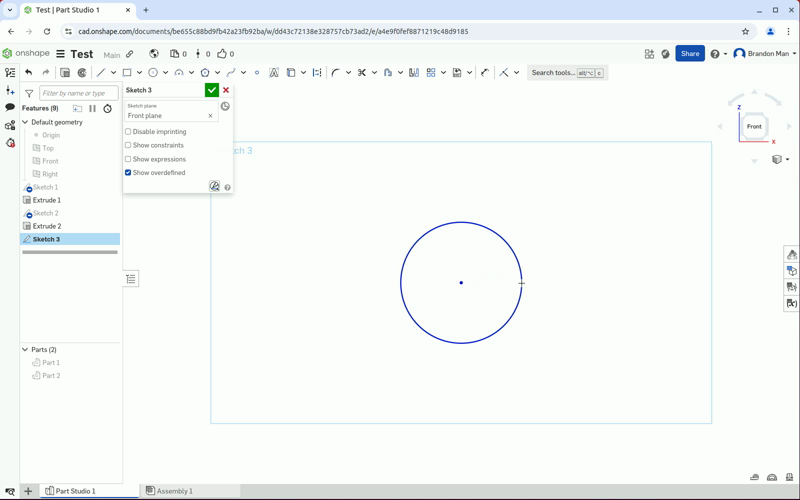
key_down(shift)
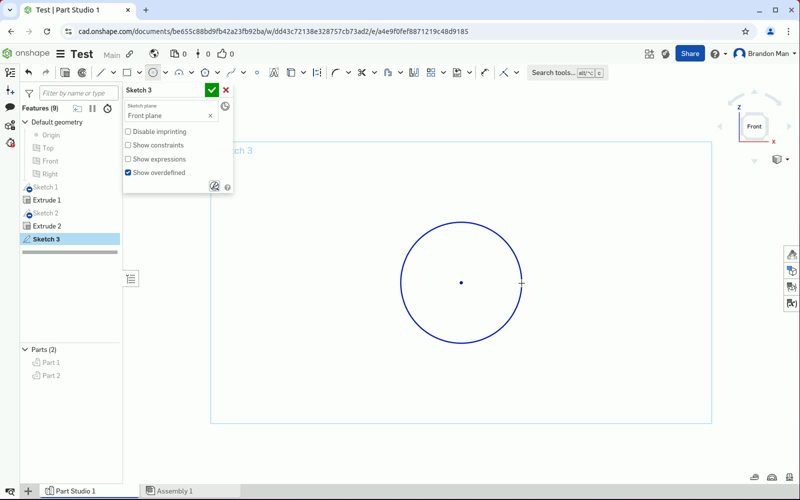
mouse_move(461, 282)
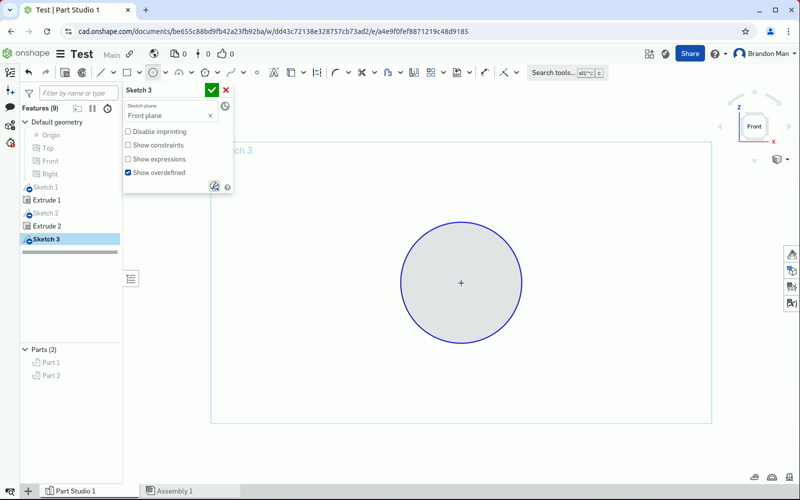
click(461, 282)
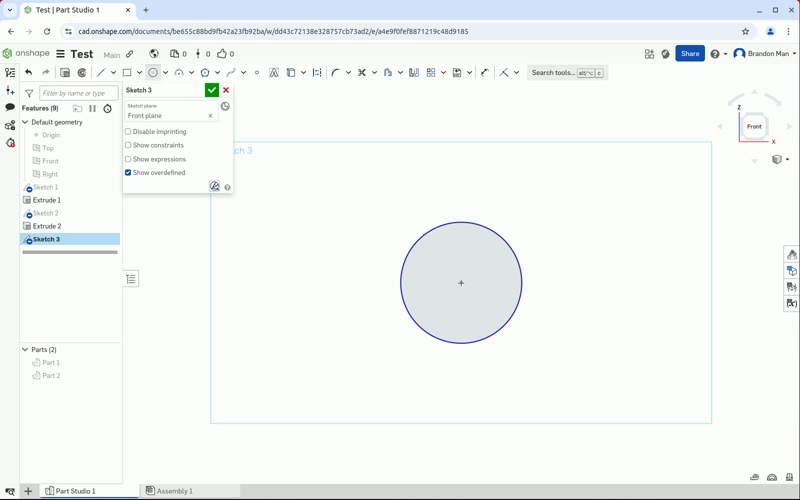
key_up(shift)
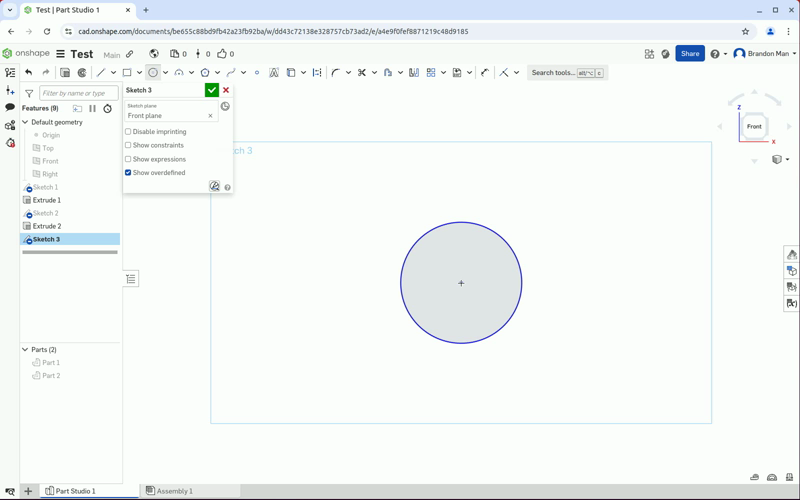
mouse_move(506, 282)
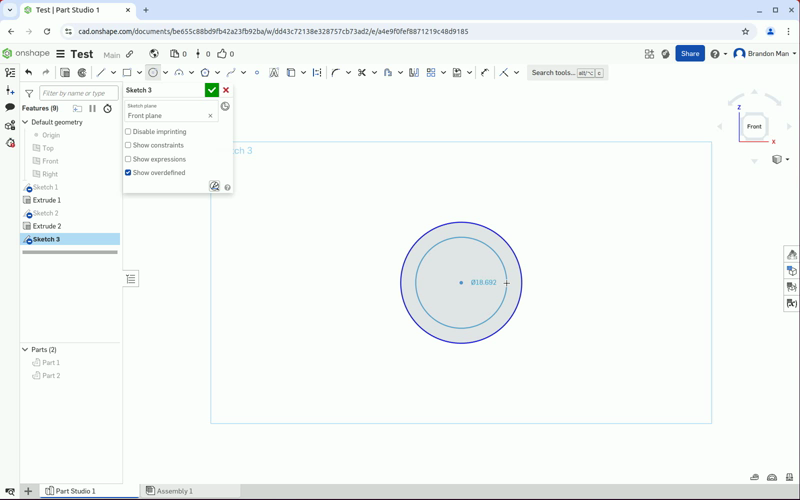
click(506, 282)
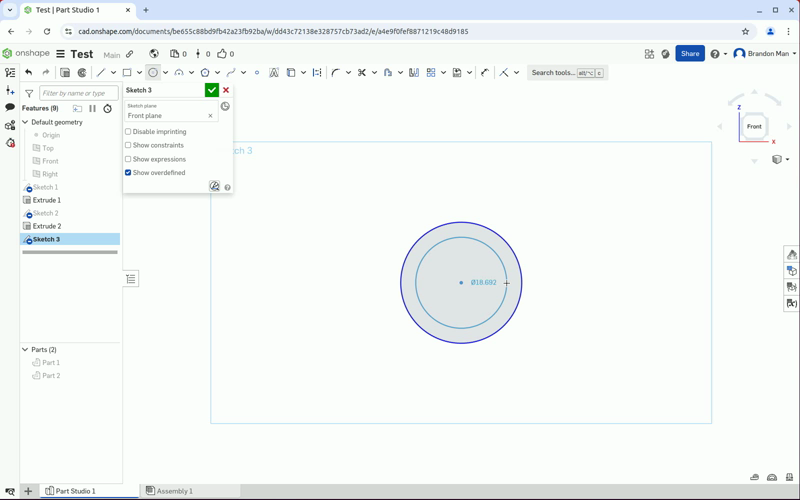
key(esc)
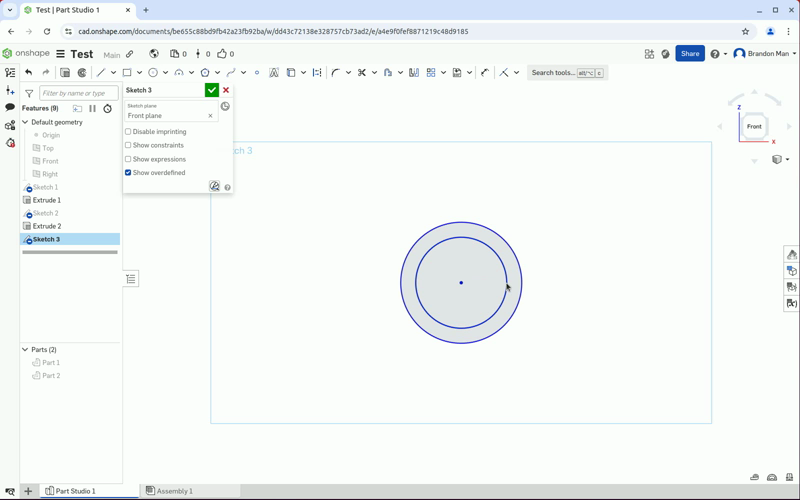
mouse_move(479, 334)
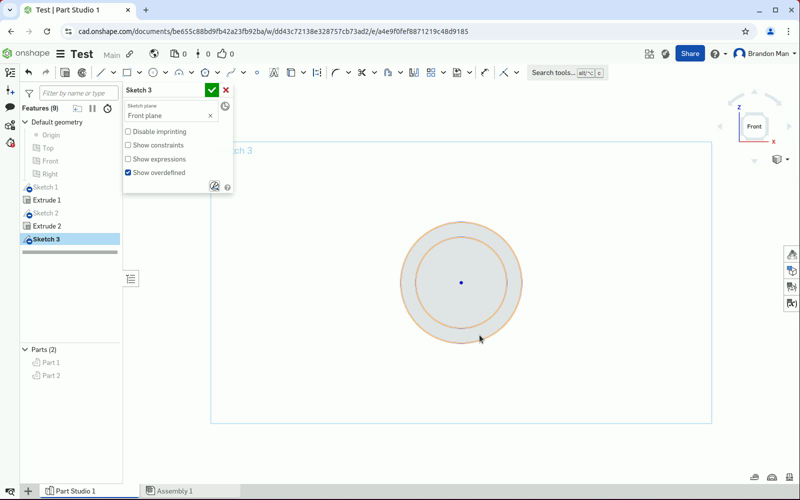
click(479, 334)
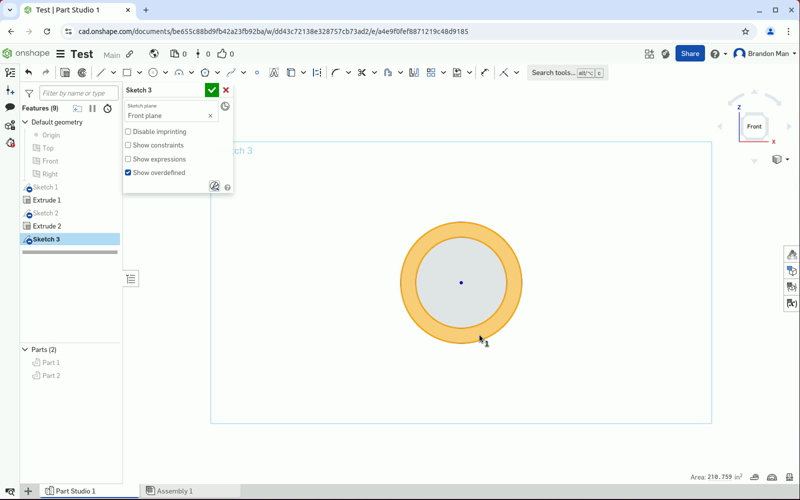
mouse_move(73, 352)
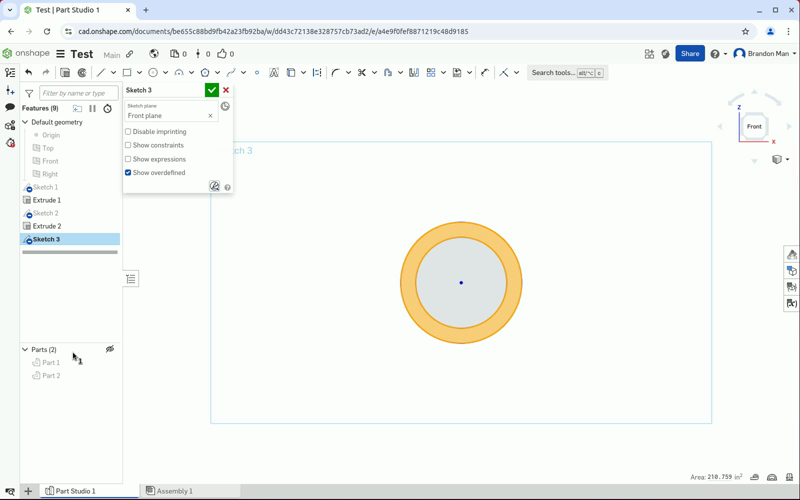
key(shift+y)
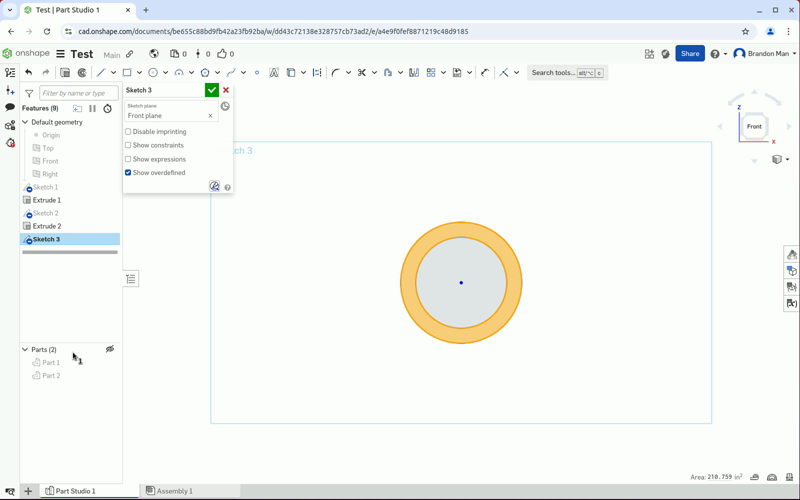
key(shift+e)
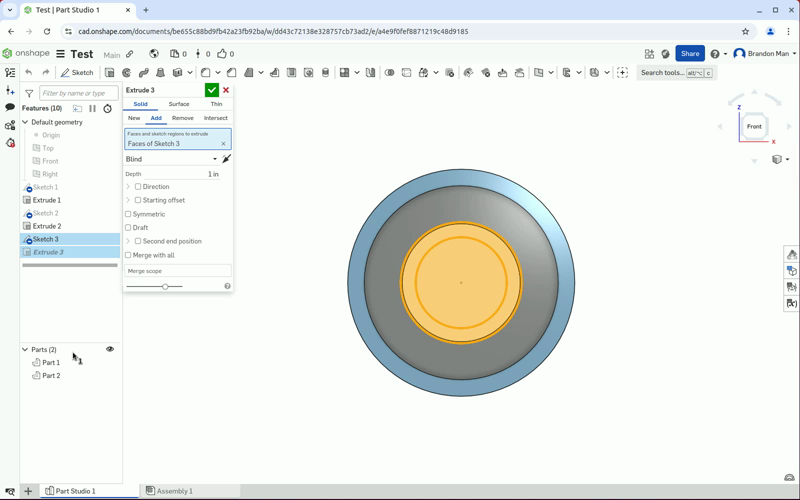
mouse_move(143, 106)
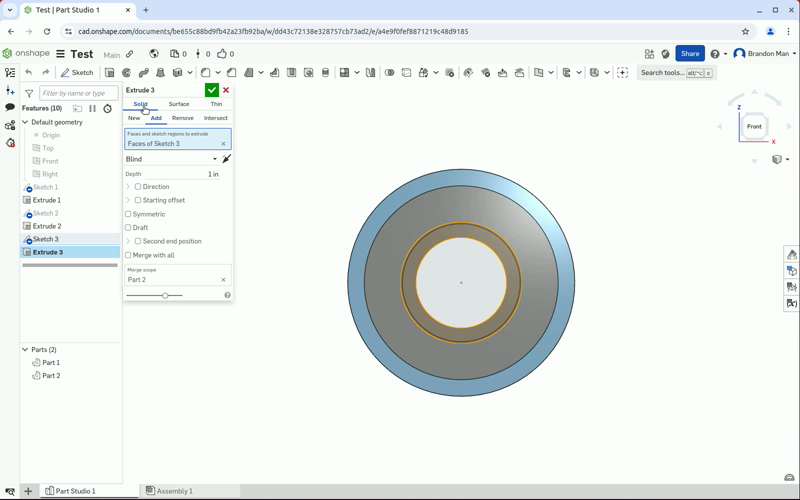
click(143, 106)
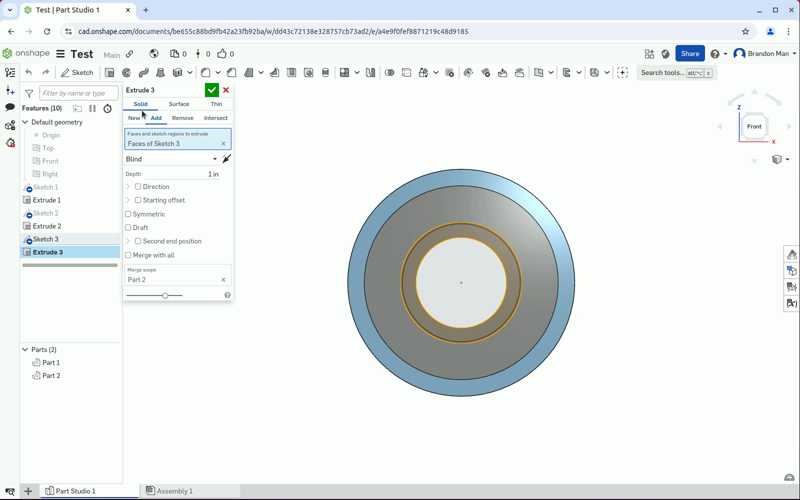
mouse_move(137, 120)
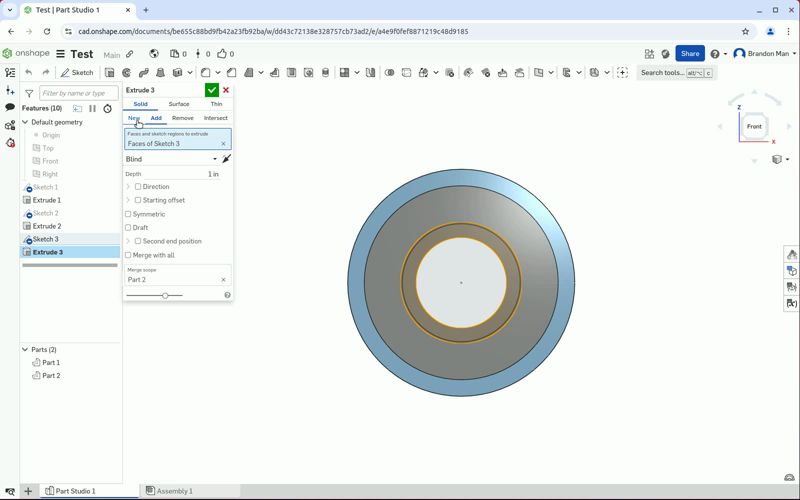
click(137, 120)
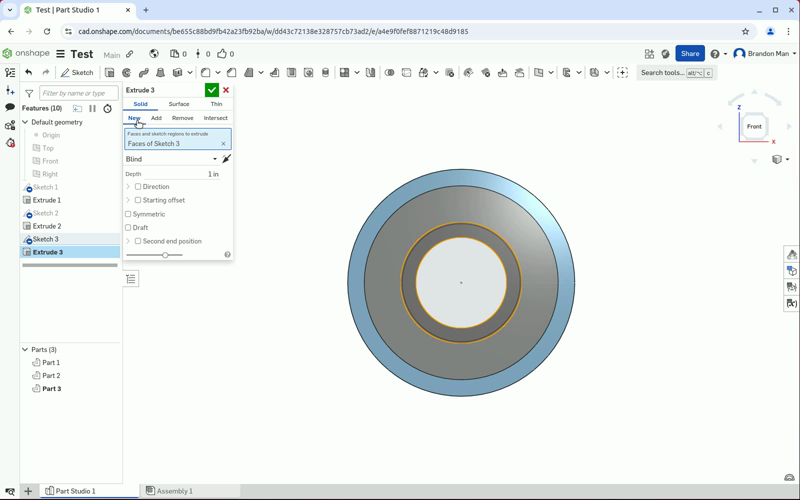
key(tab, 4)
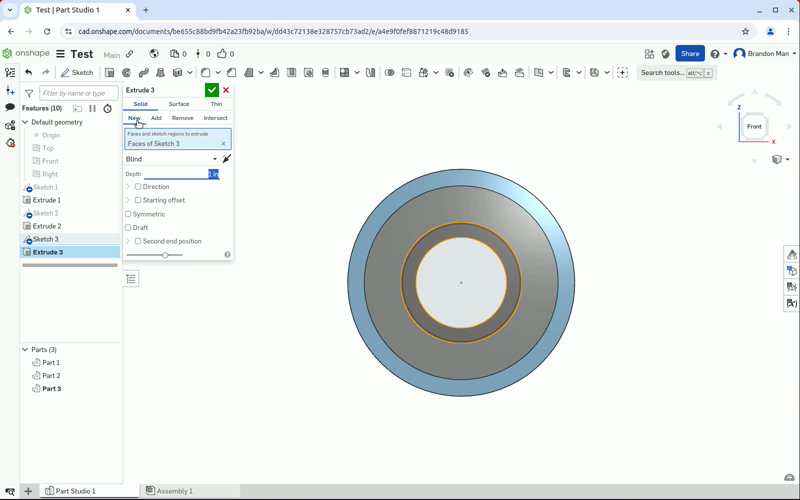
text(15.406)
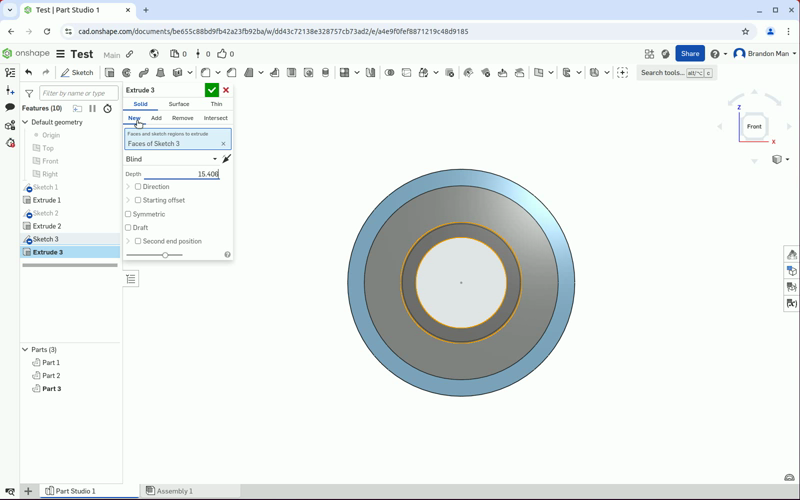
key(tab, 3)
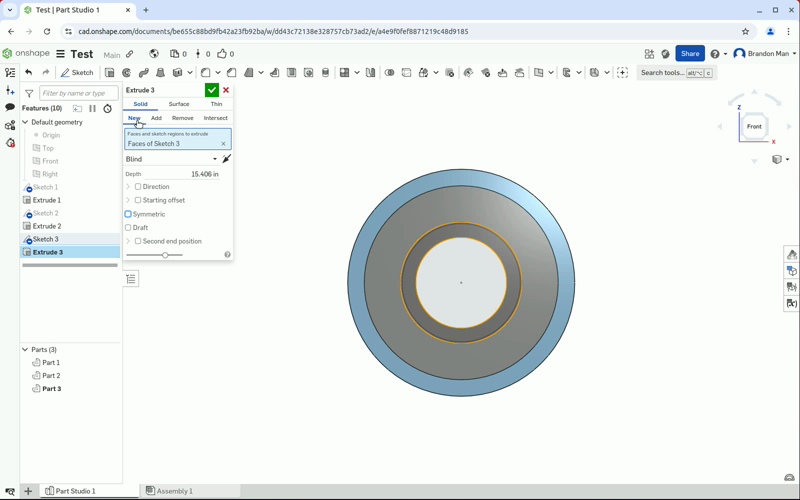
key(space)
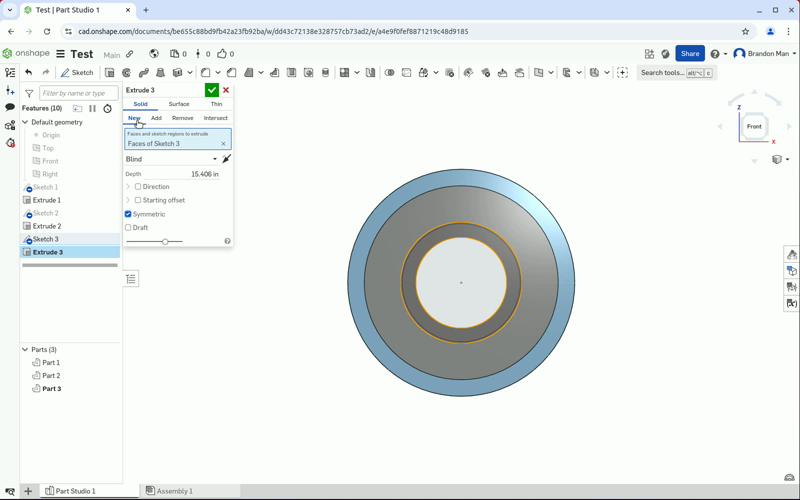
key(enter)
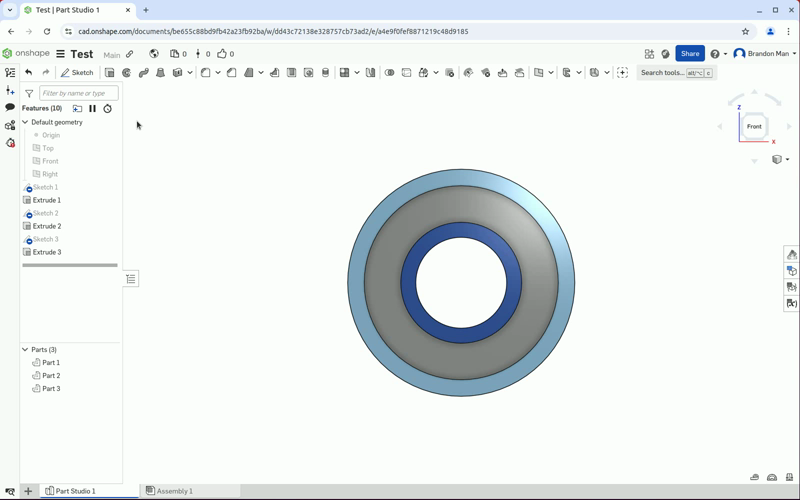
key(shift+h)
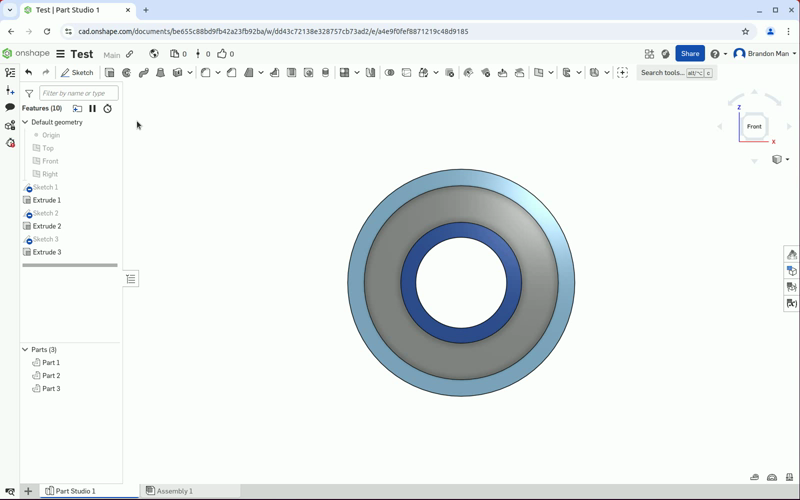
key(shift+h)
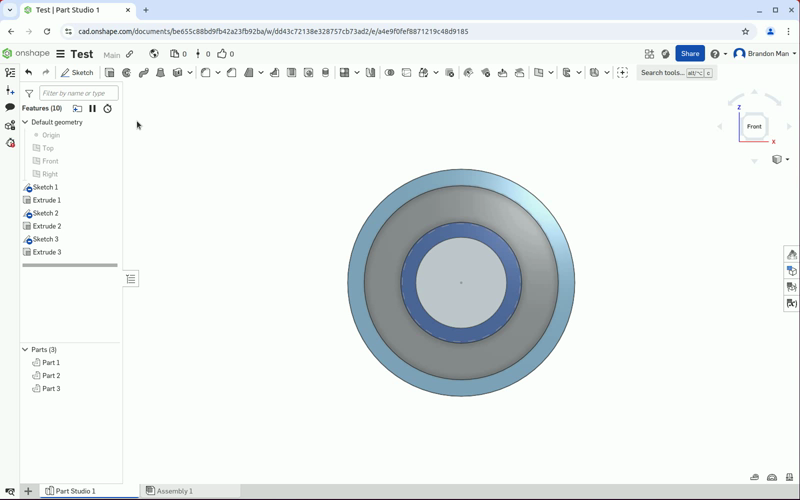
key(shift+7)
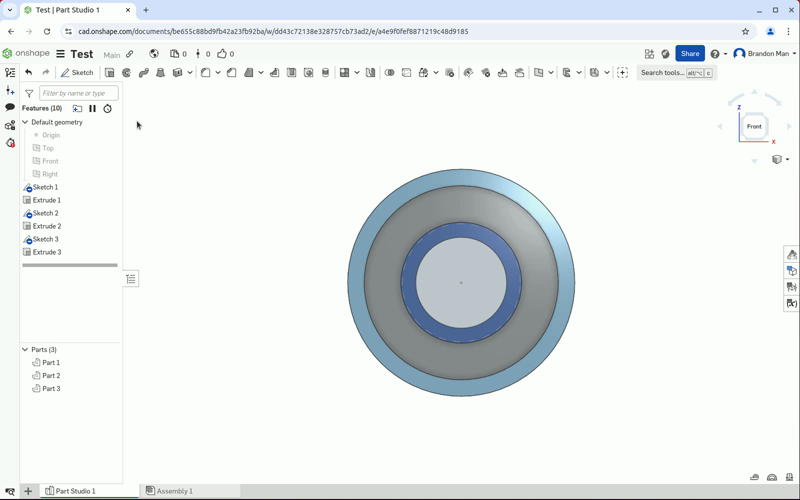
key(left, 2)
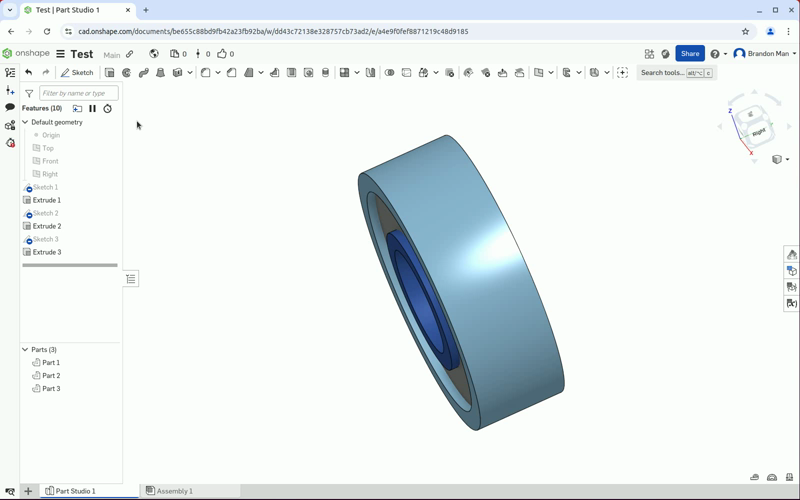
key(down, 2)
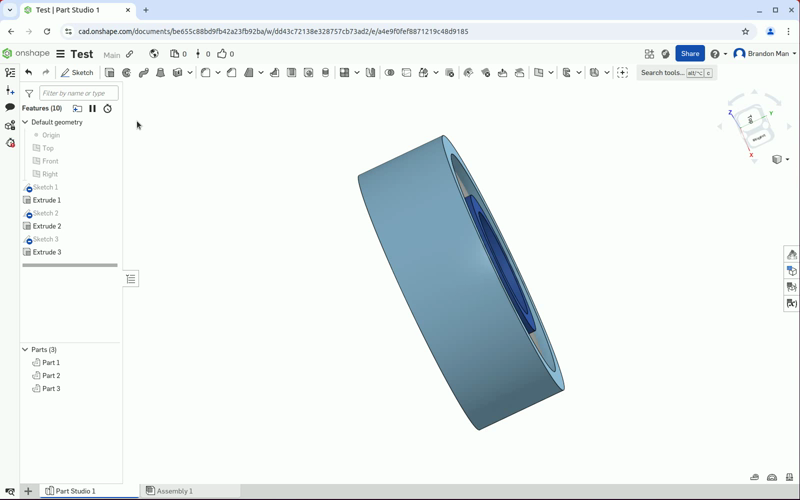
key(up, 2)
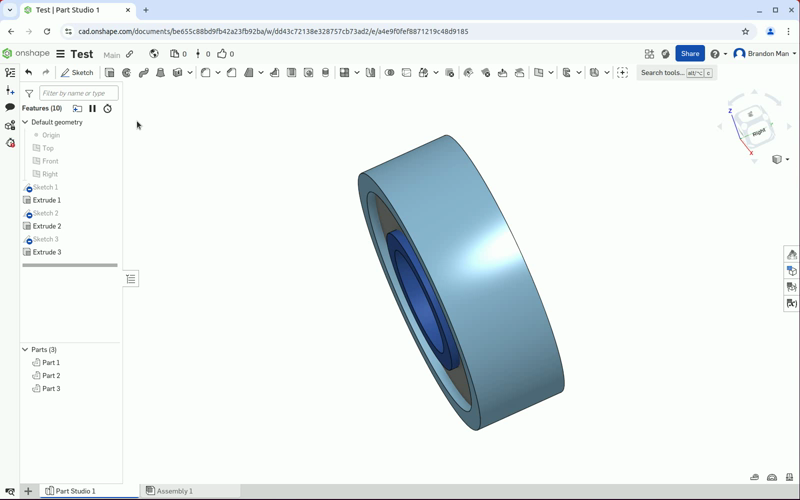
key(right, 2)
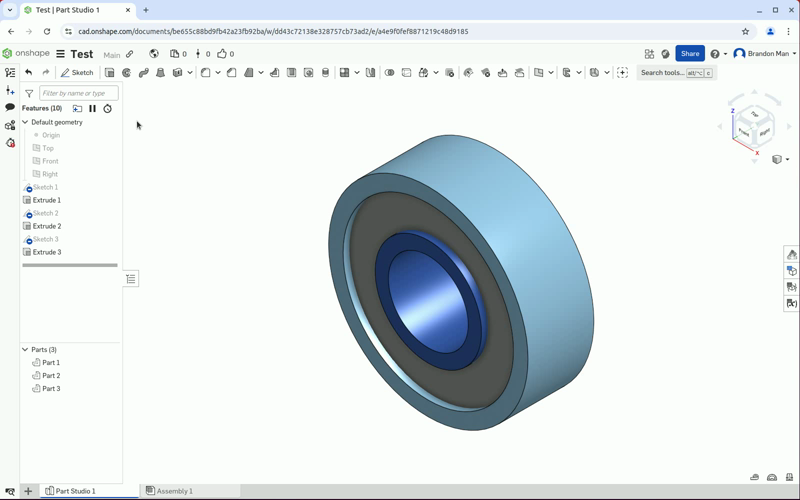
mouse_move(73, 189)
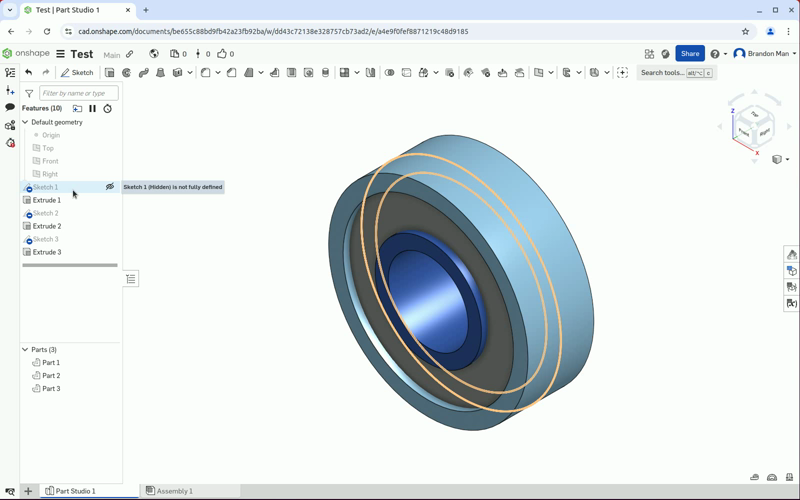
click(73, 189)